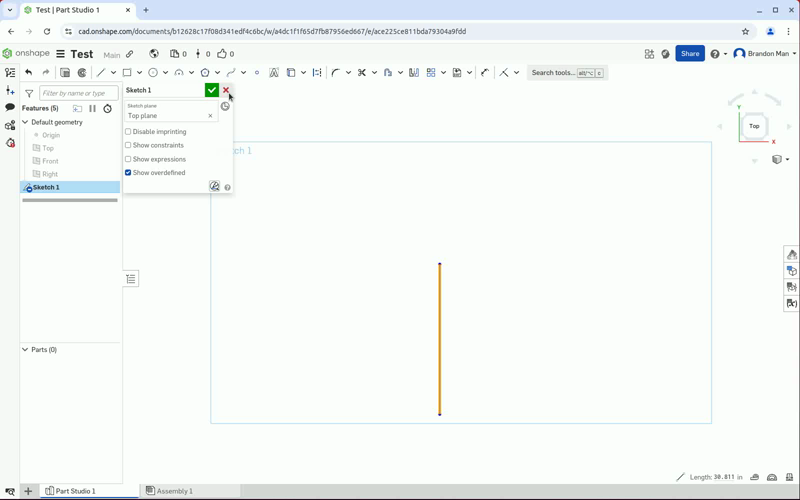
key(shift+h)
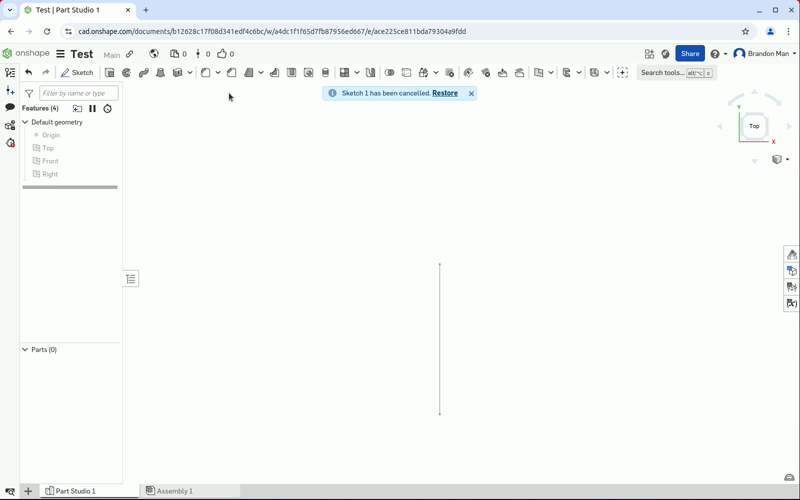
mouse_move(73, 352)
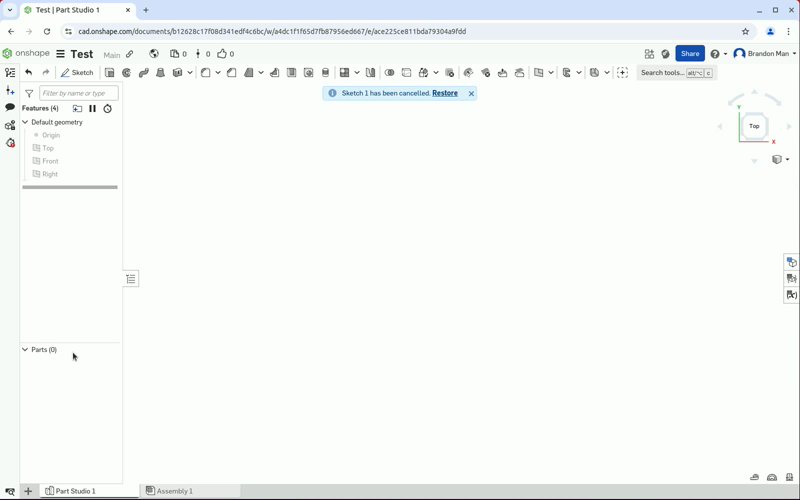
key(y)
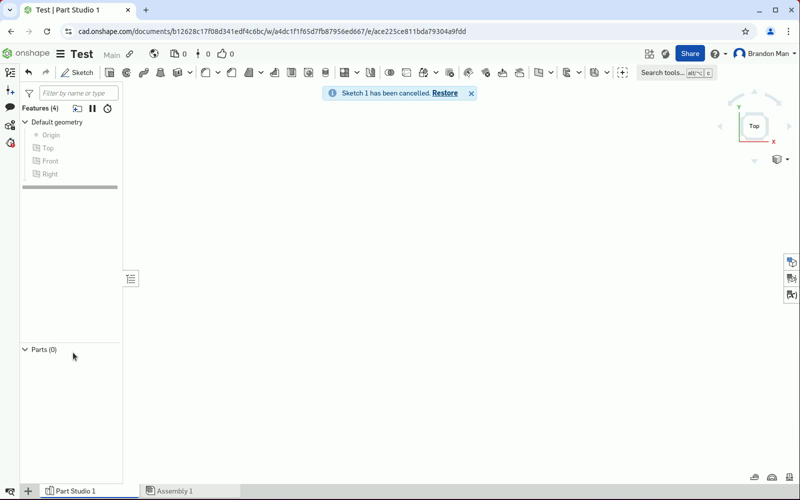
key(shift+p)
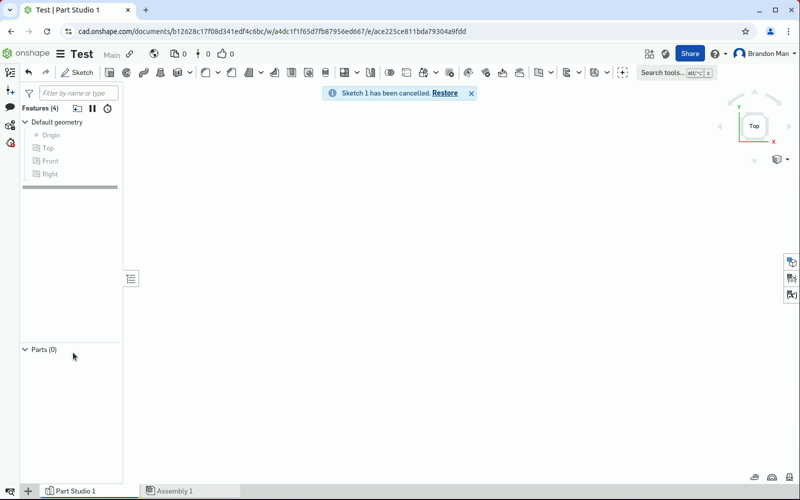
key(space)
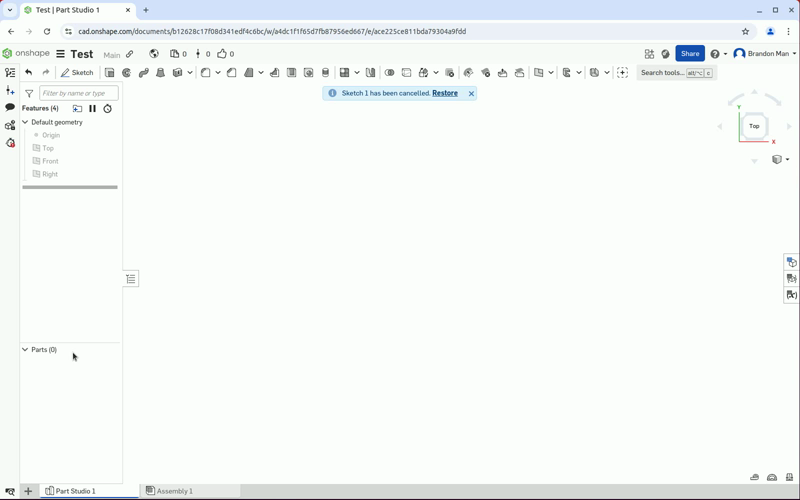
key_down(shift)
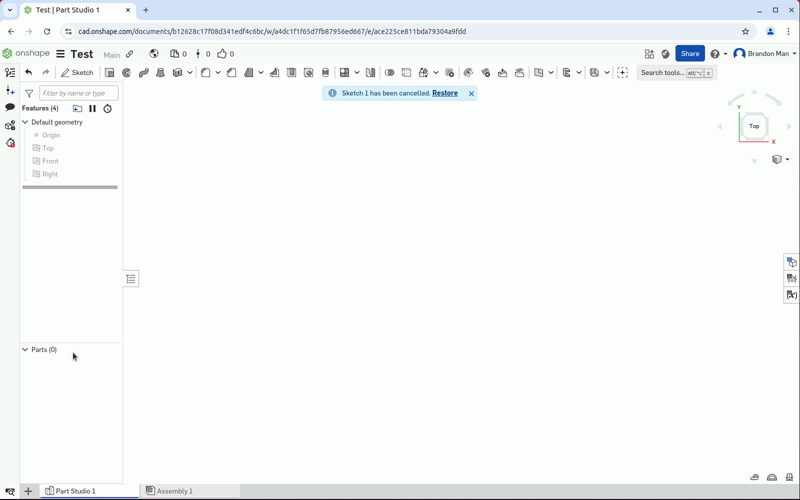
key(up)
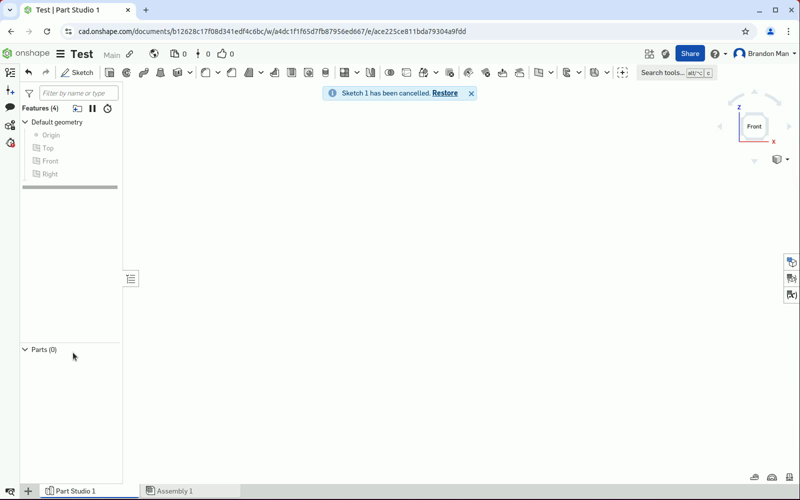
key_up(shift)
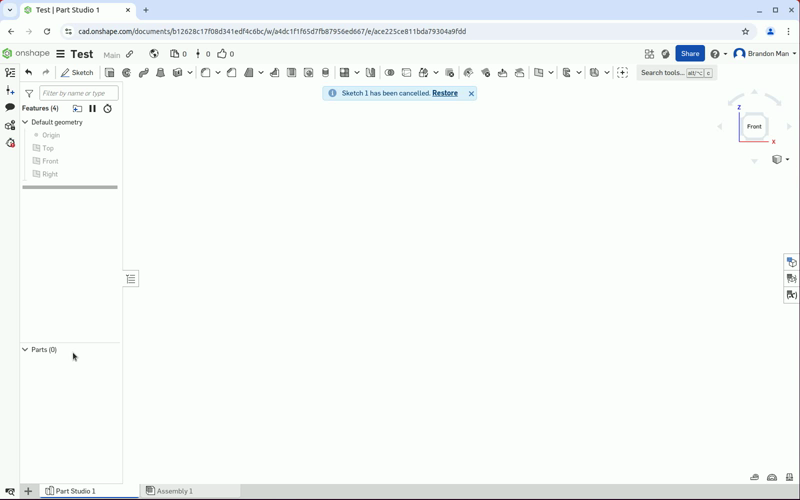
mouse_move(73, 352)
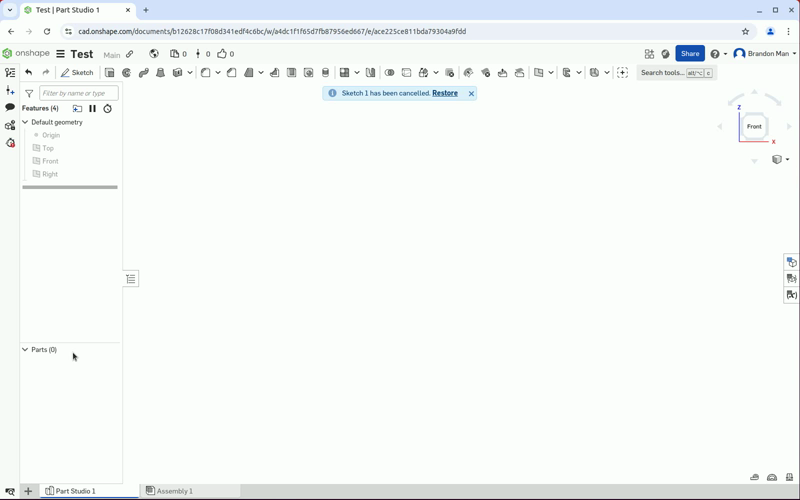
key(shift+y)
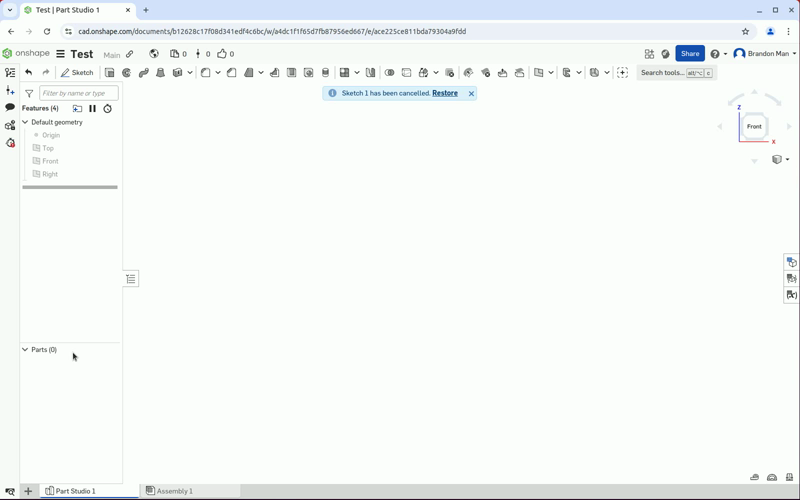
key(shift+s)
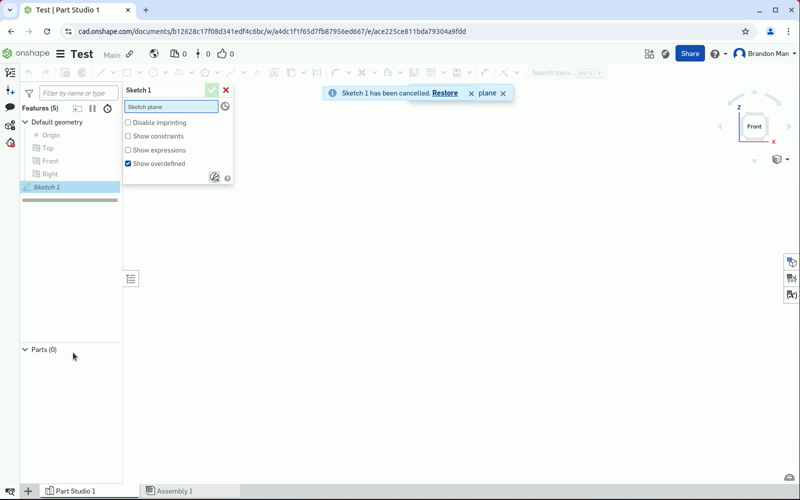
mouse_move(73, 163)
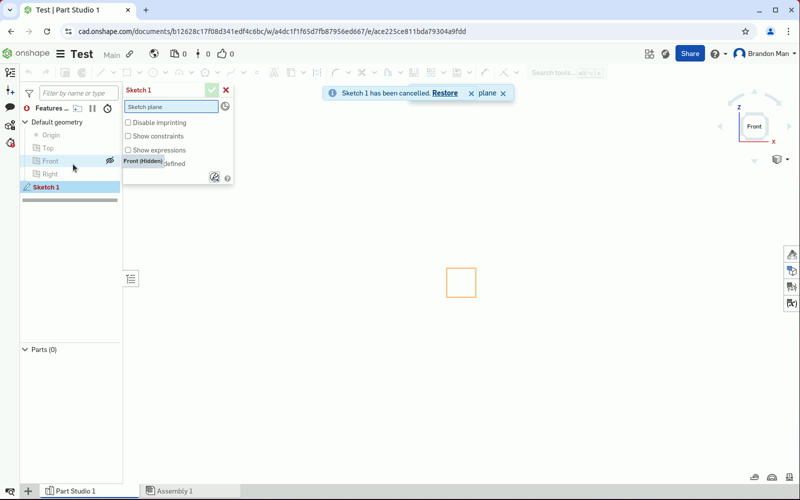
click(73, 163)
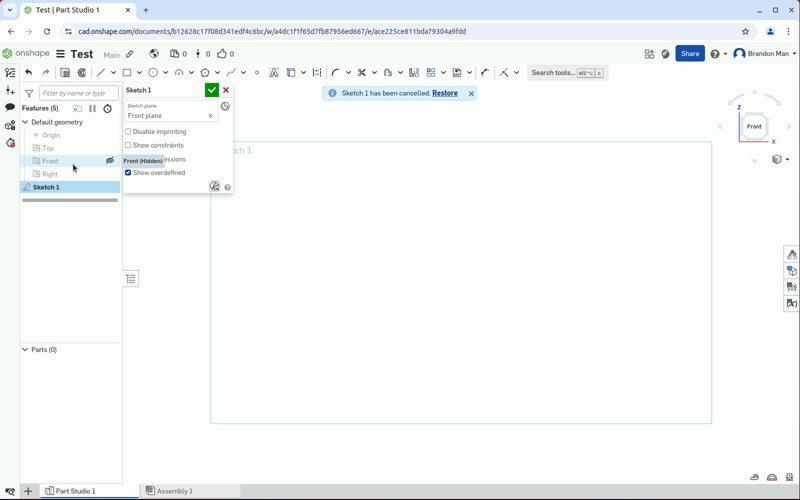
mouse_move(73, 352)
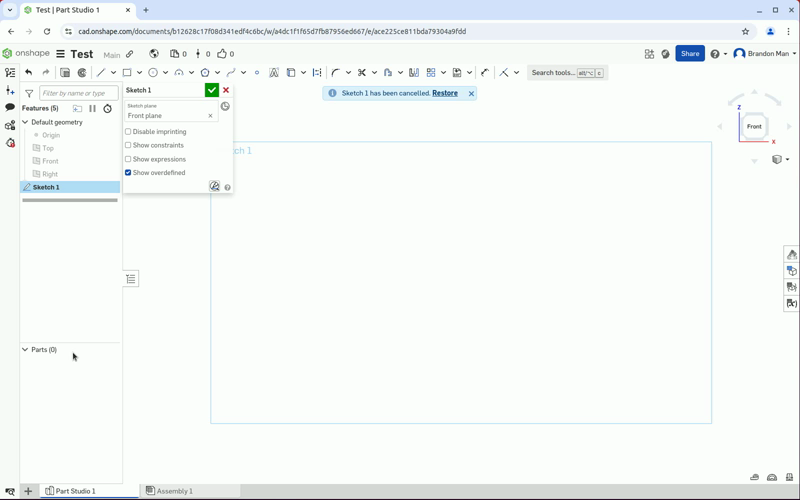
key(y)
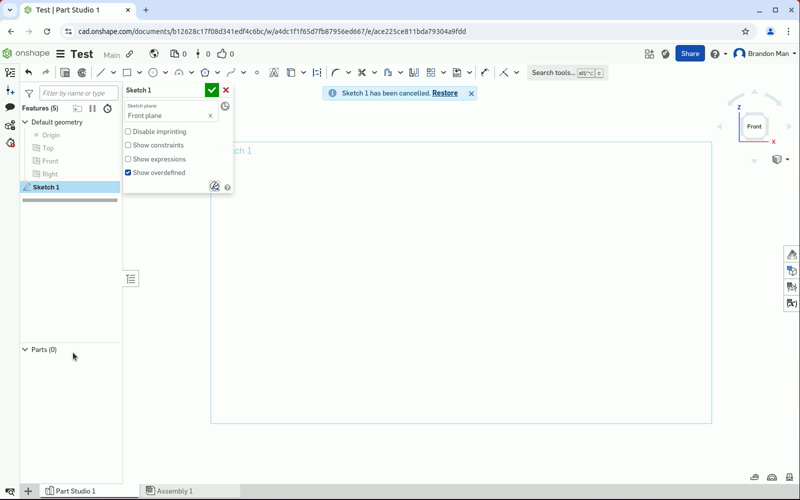
key(a)
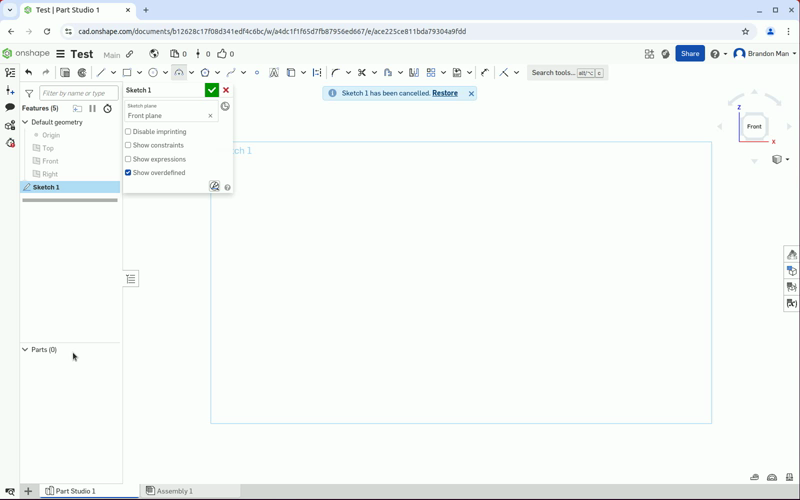
key_down(shift)
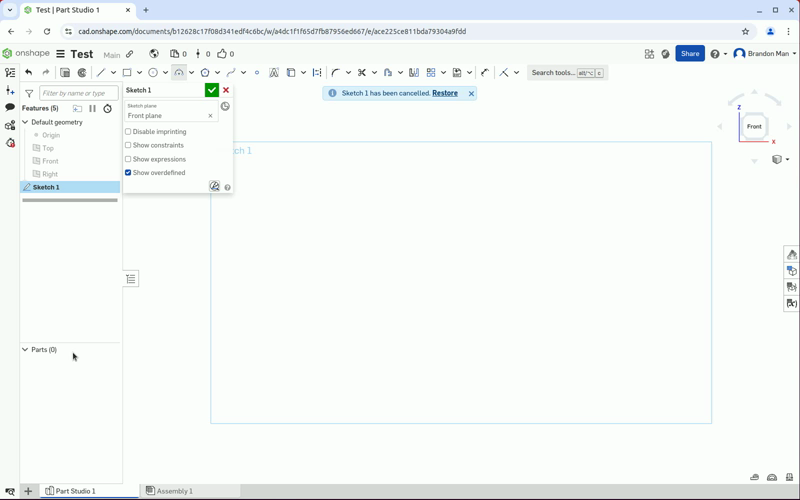
mouse_move(423, 207)
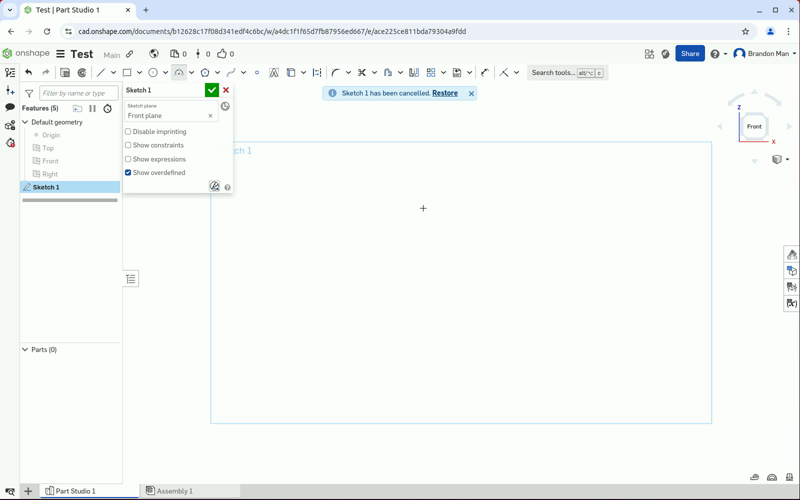
click(423, 207)
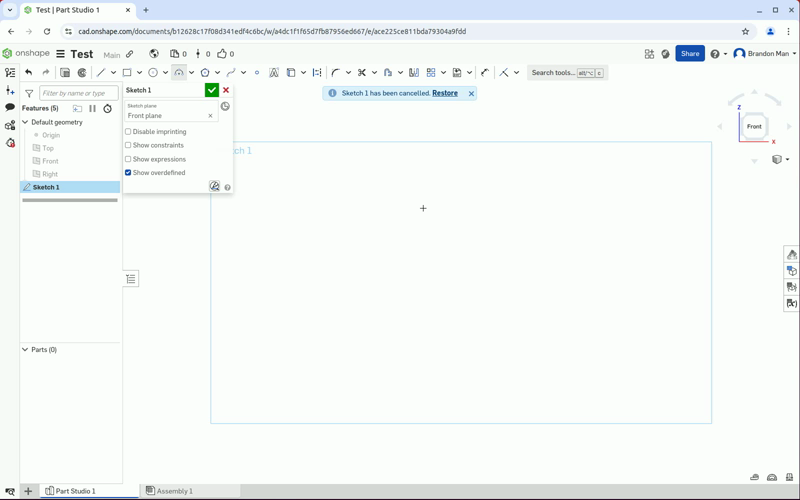
key_up(shift)
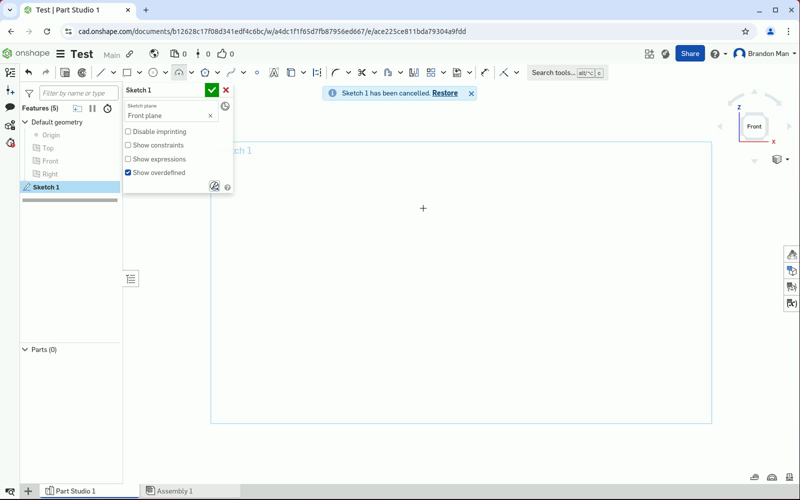
key_down(shift)
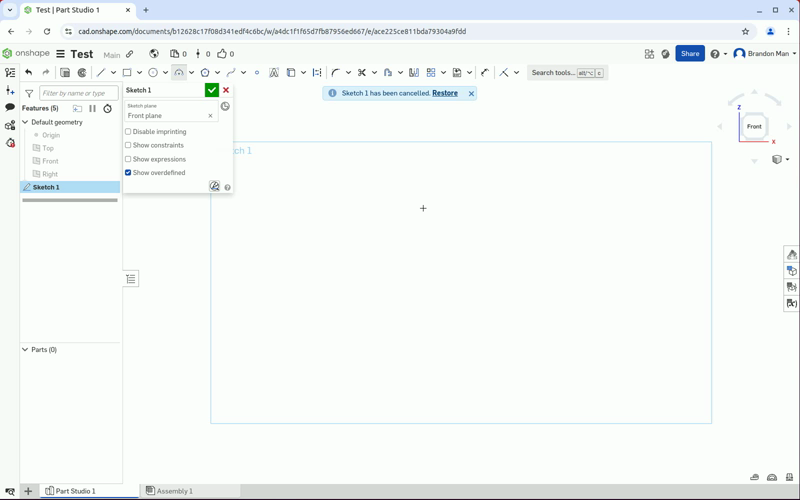
mouse_move(499, 207)
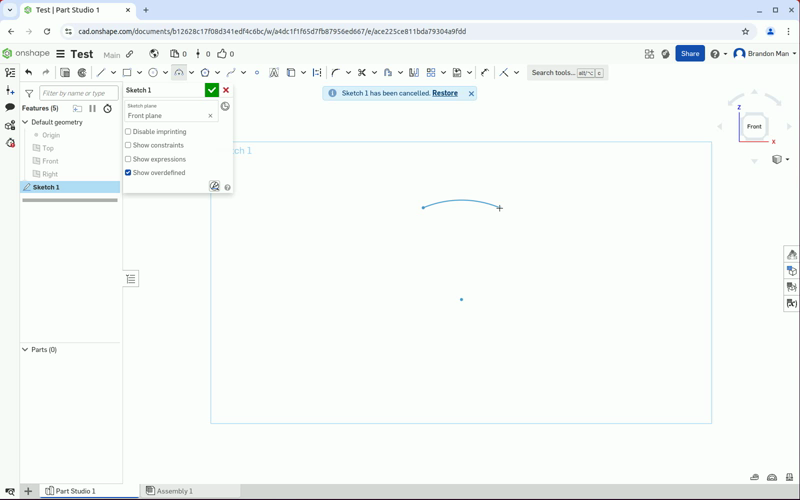
click(499, 207)
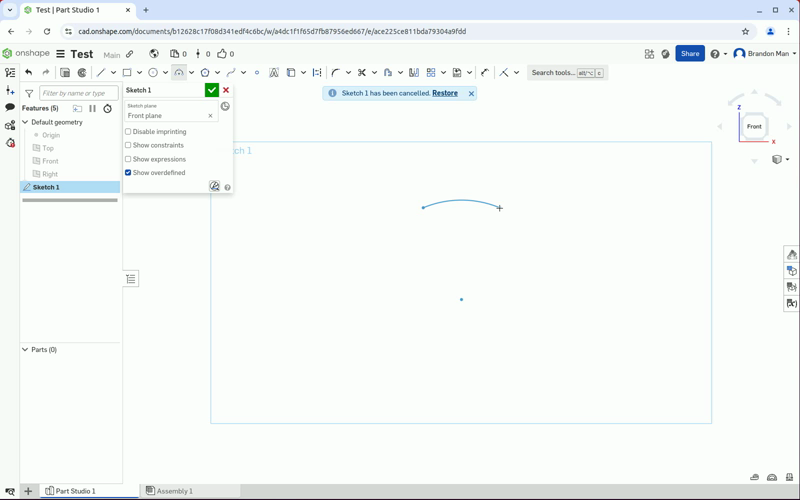
mouse_move(461, 198)
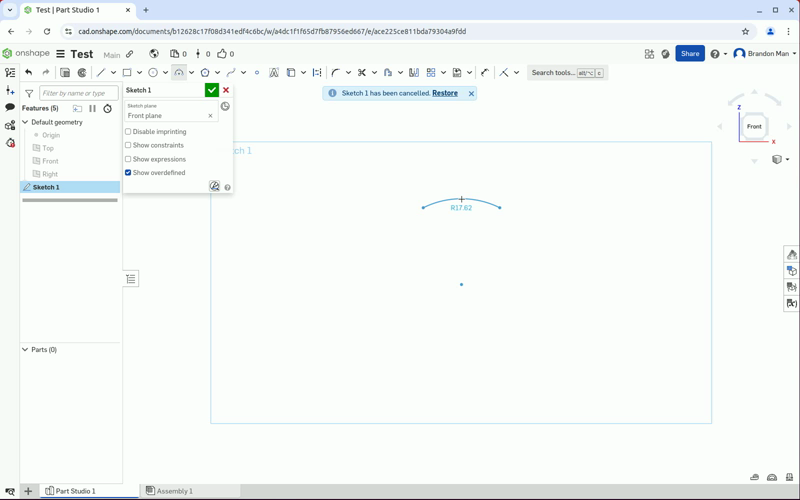
click(461, 198)
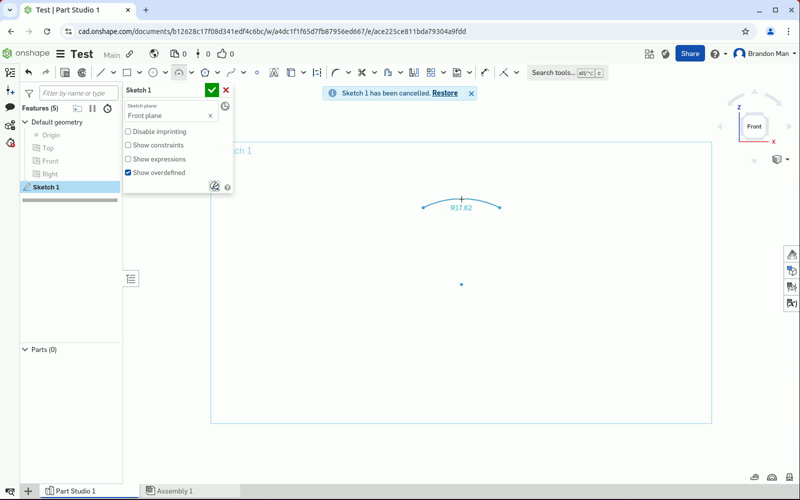
key_up(shift)
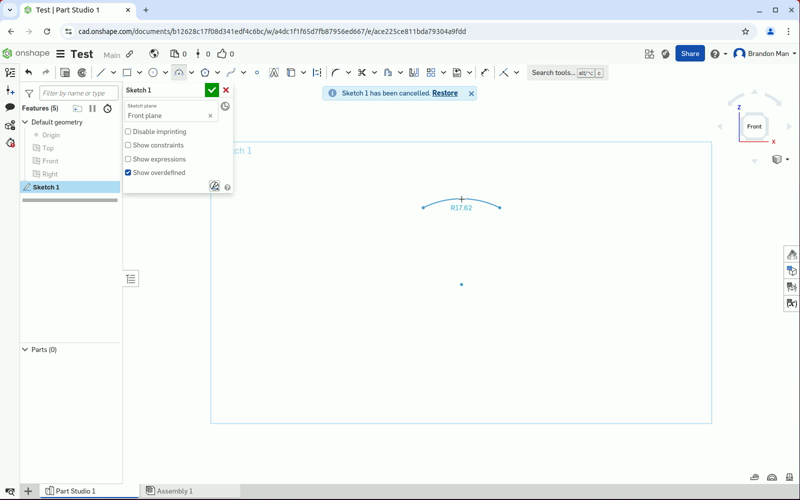
key(esc)
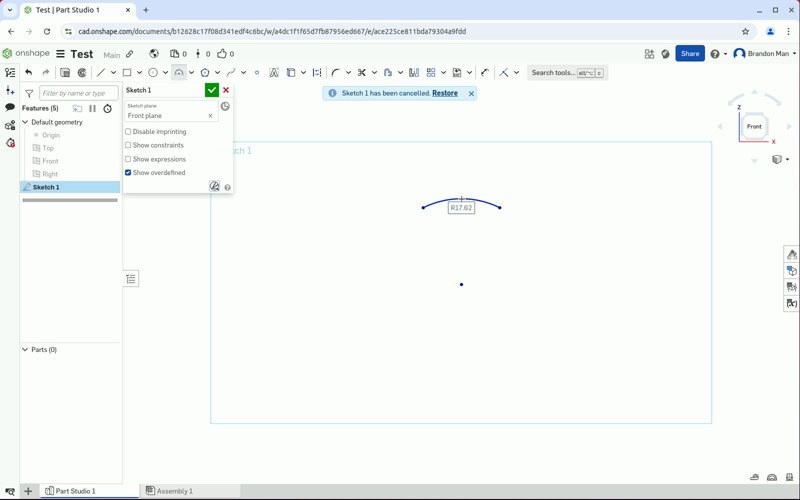
key(l)
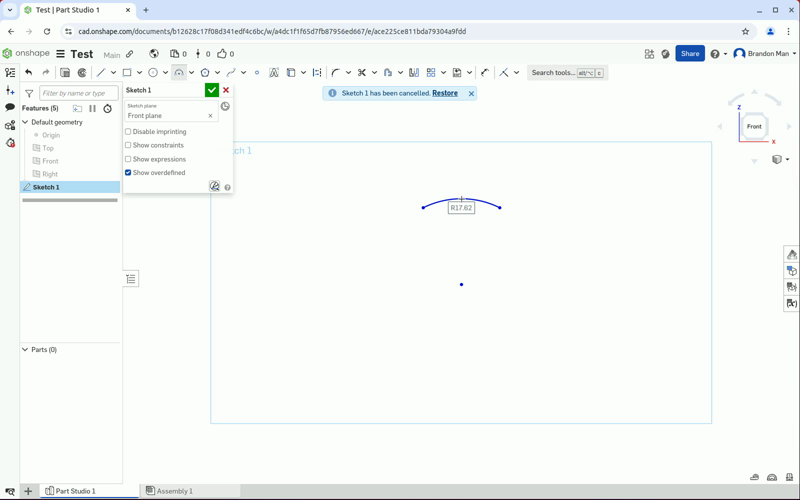
mouse_move(499, 207)
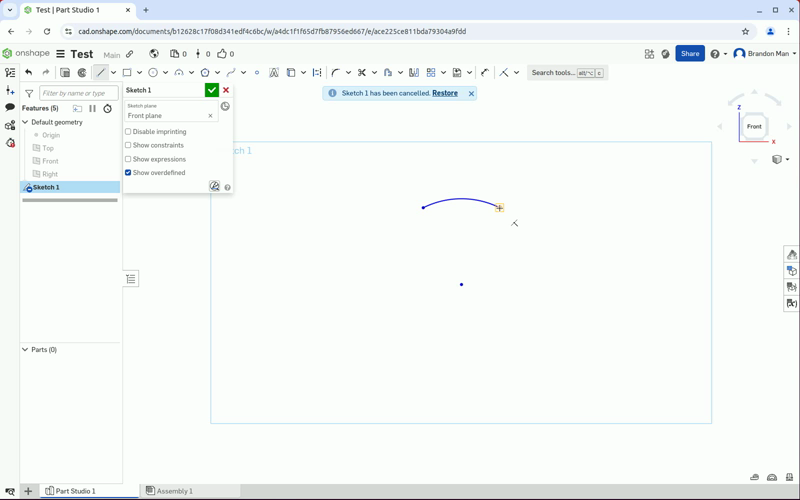
click(499, 207)
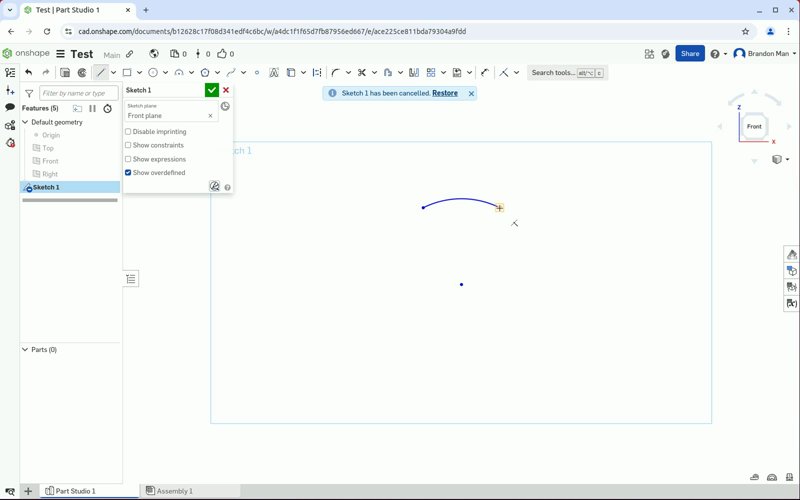
key_down(shift)
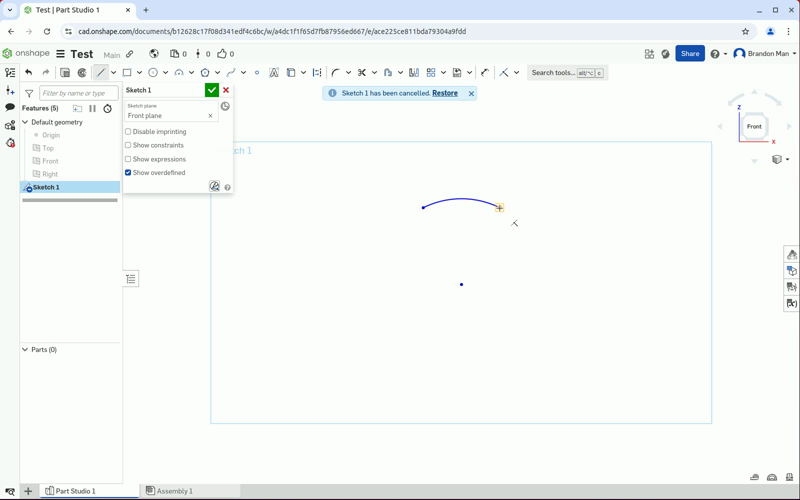
mouse_move(529, 207)
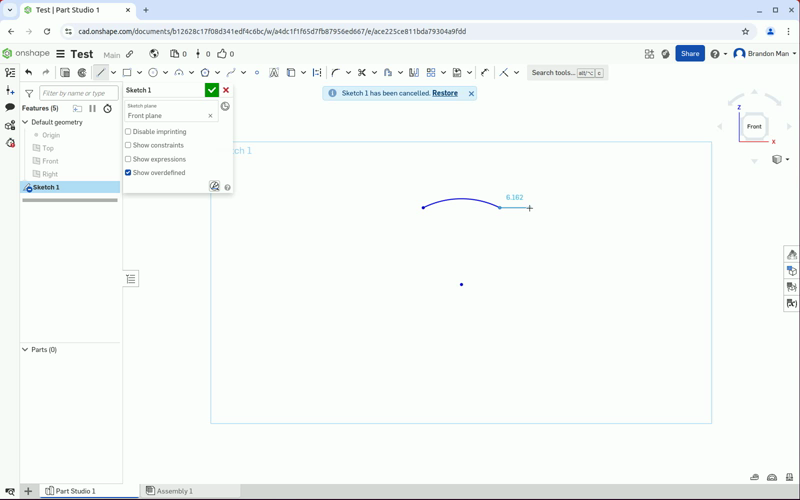
mouse_move(499, 169)
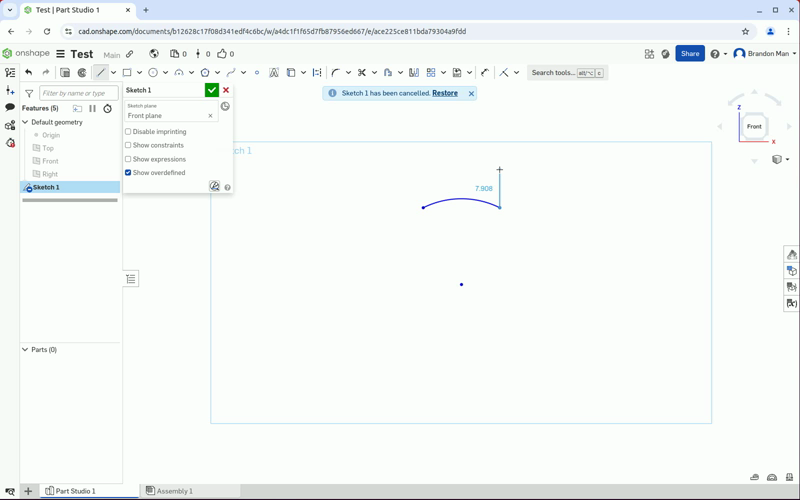
click(499, 169)
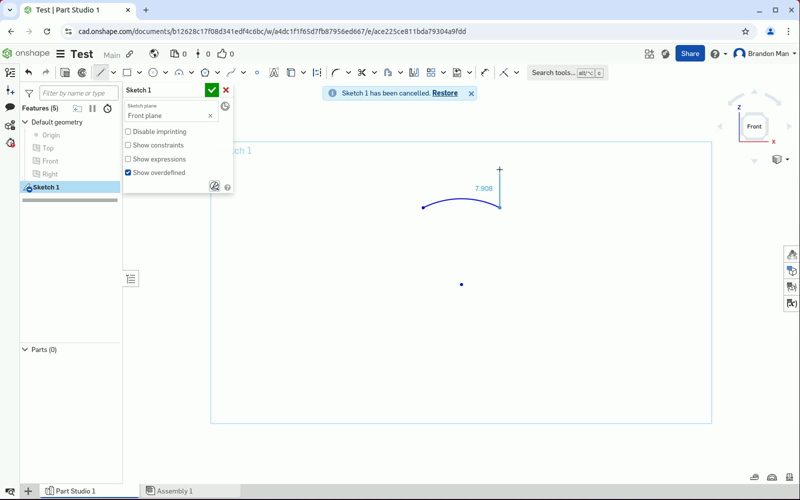
key_up(shift)
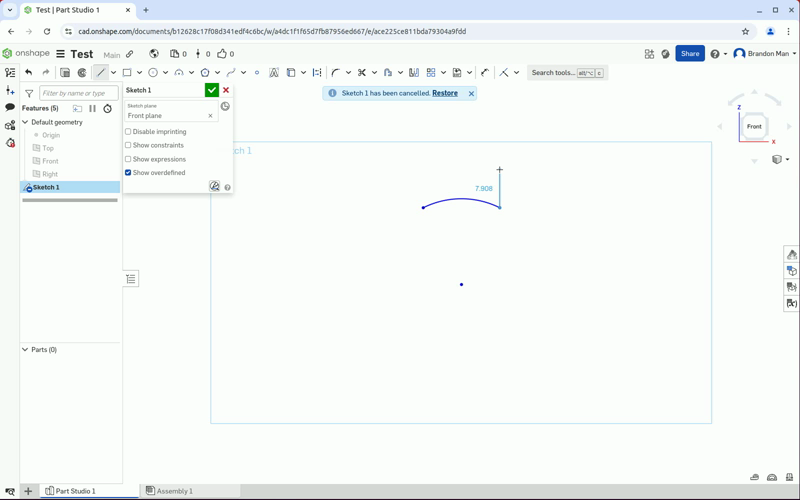
key_down(shift)
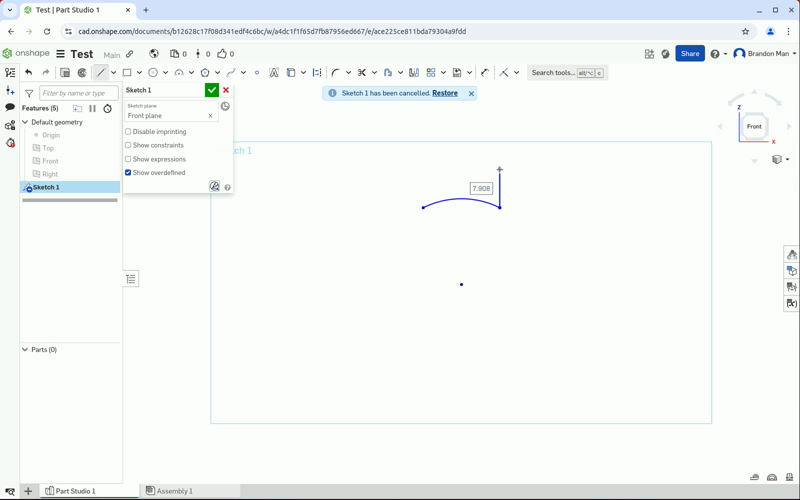
mouse_move(423, 169)
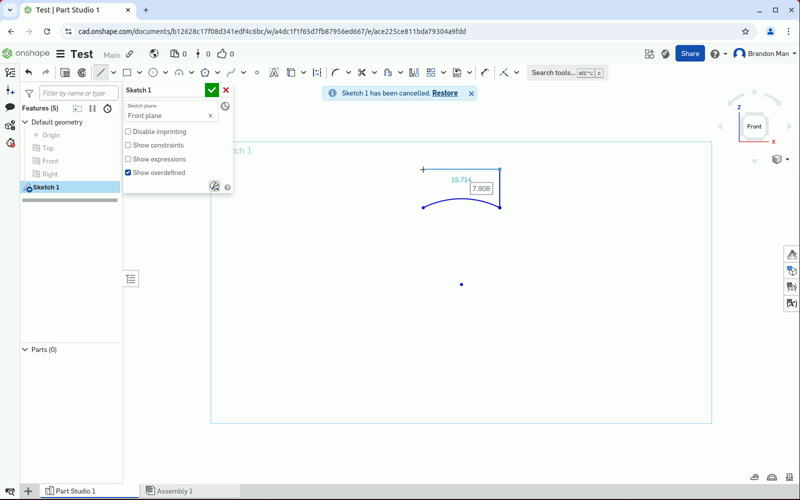
click(423, 169)
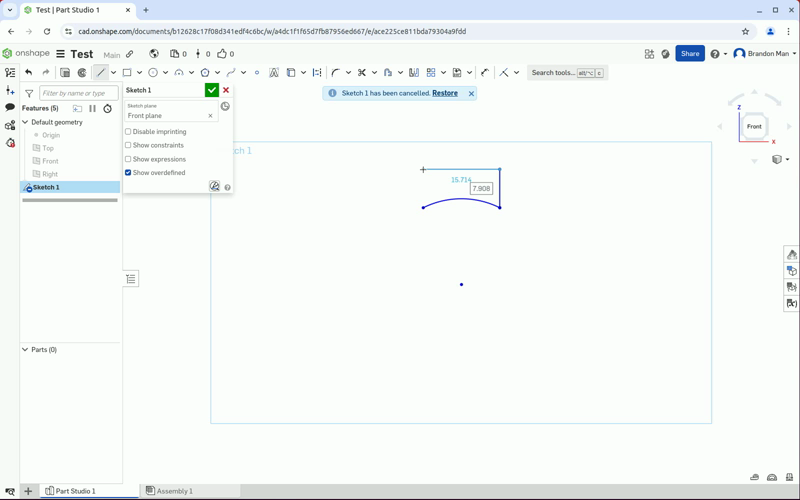
key_up(shift)
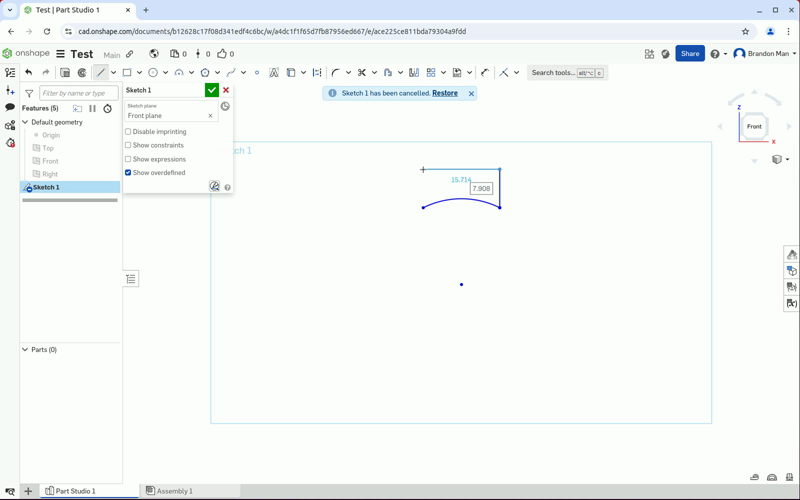
mouse_move(453, 169)
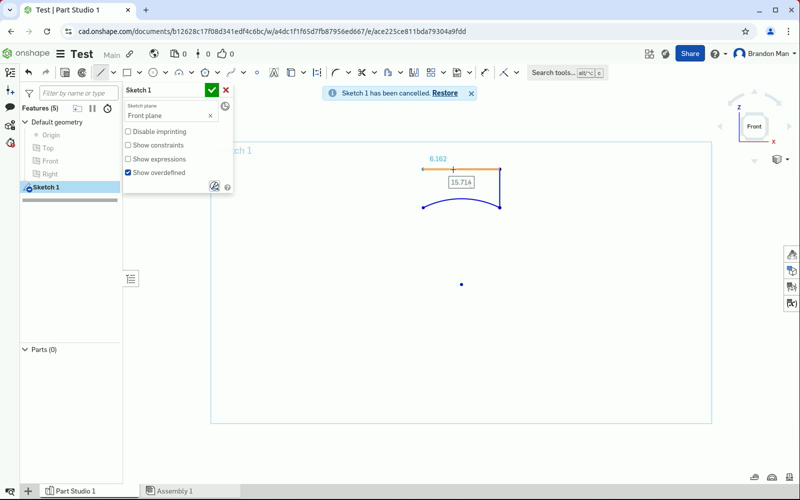
key_down(shift)
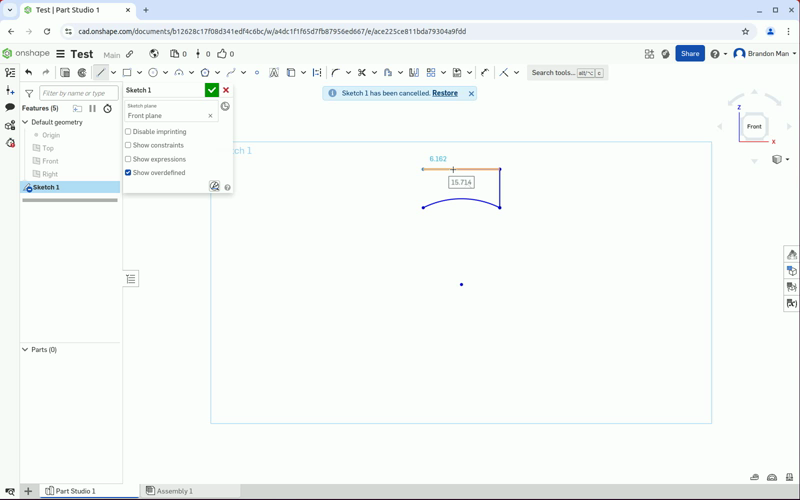
mouse_move(423, 207)
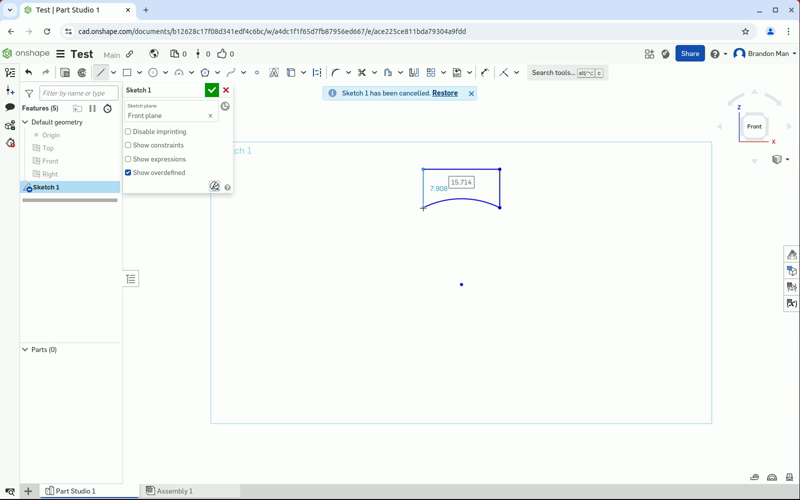
key_up(shift)
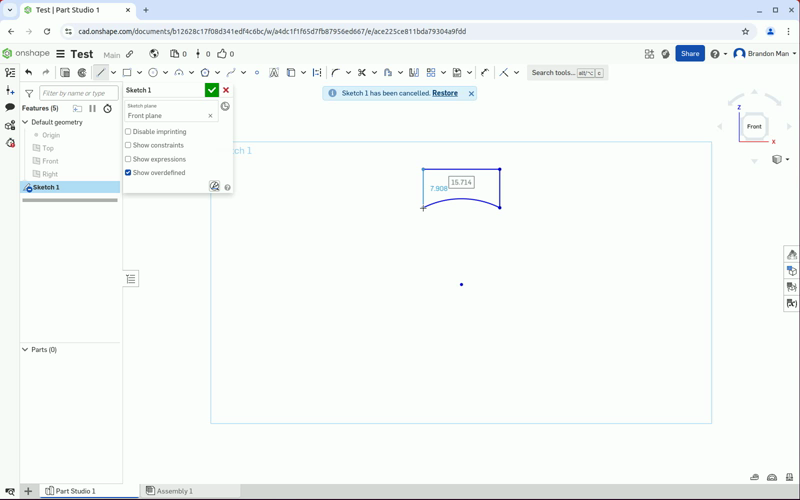
click(423, 207)
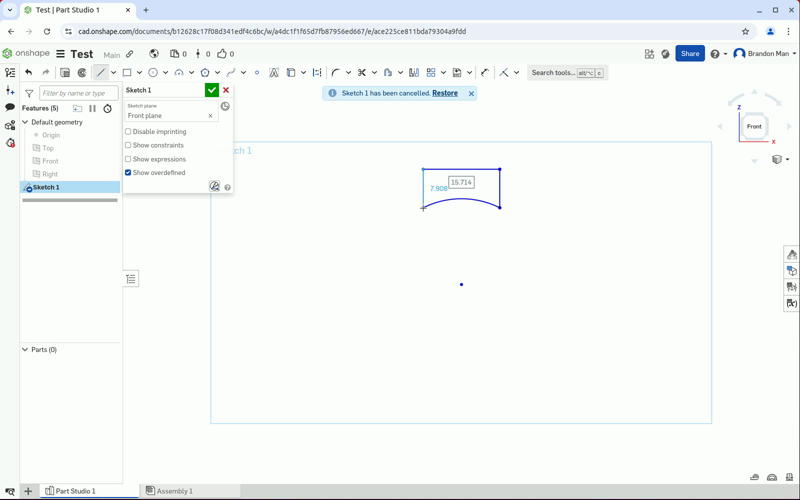
key(esc)
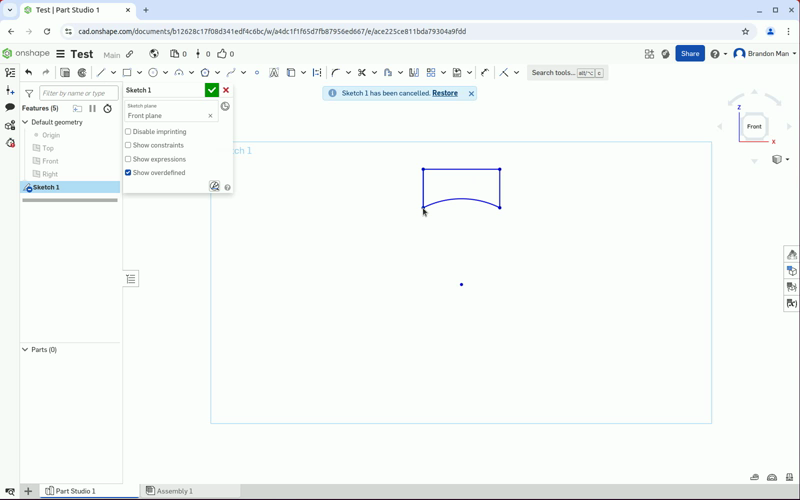
mouse_move(436, 191)
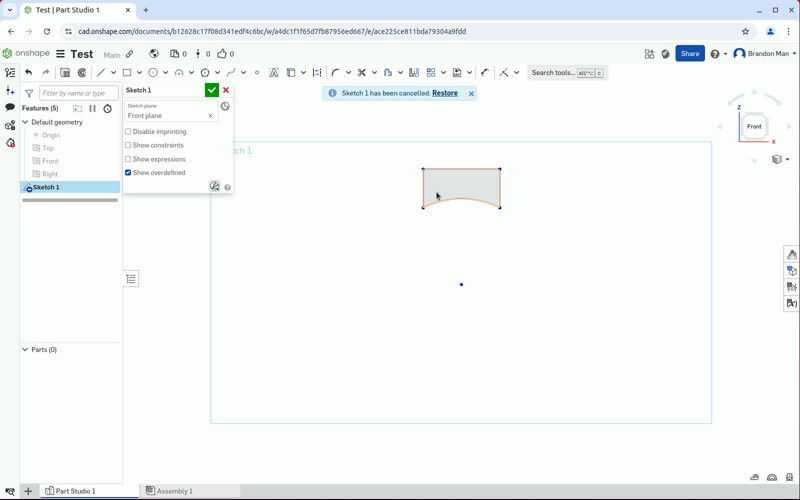
click(436, 191)
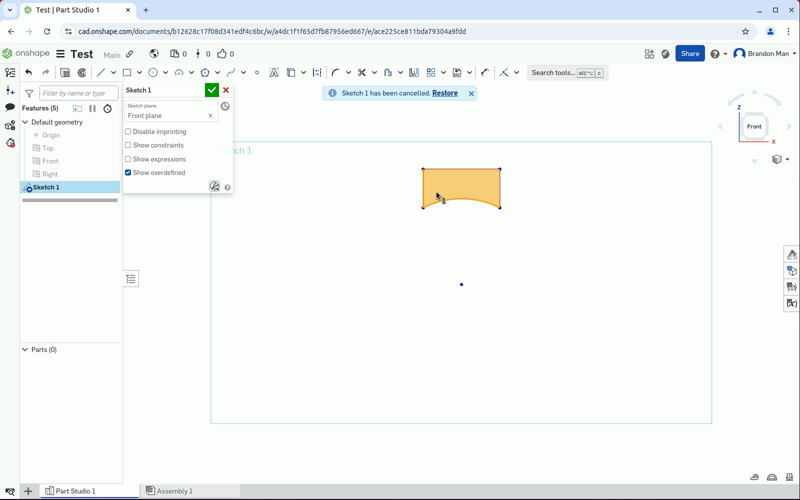
mouse_move(73, 352)
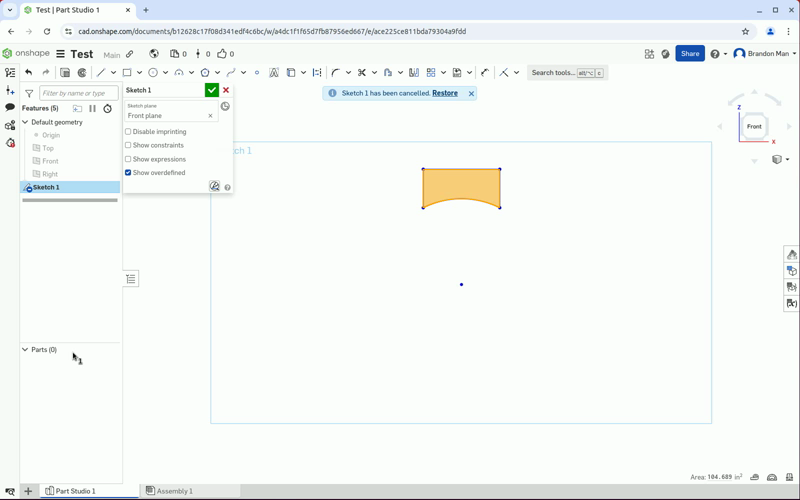
key(shift+y)
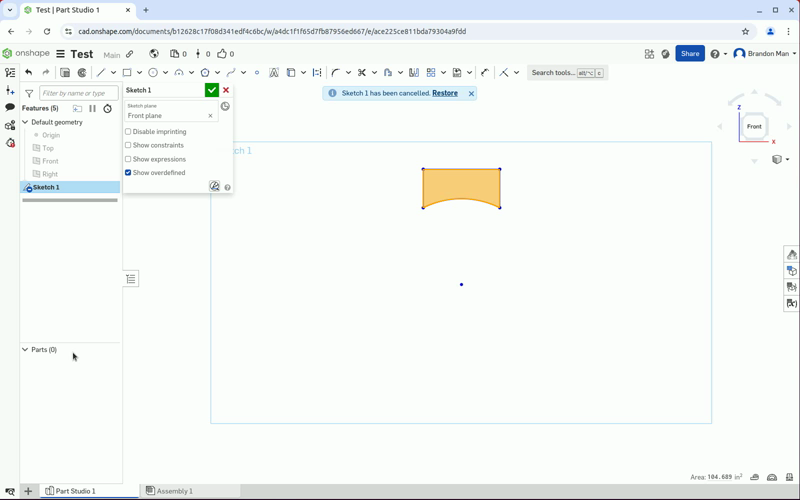
key(shift+e)
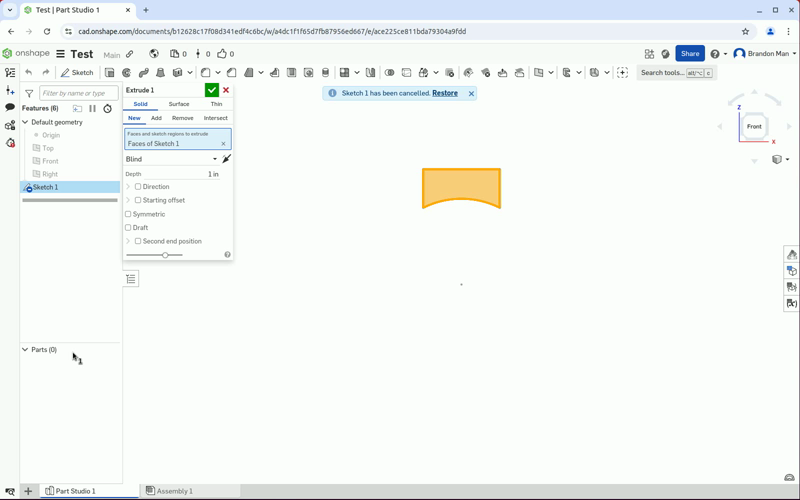
mouse_move(143, 106)
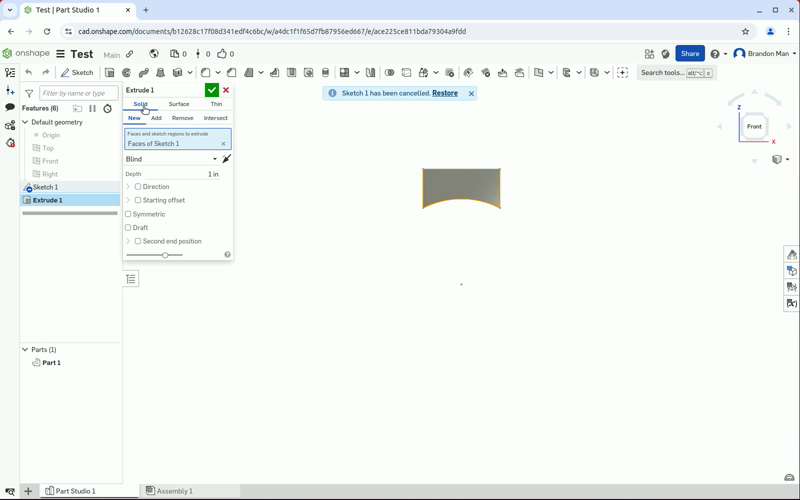
click(143, 106)
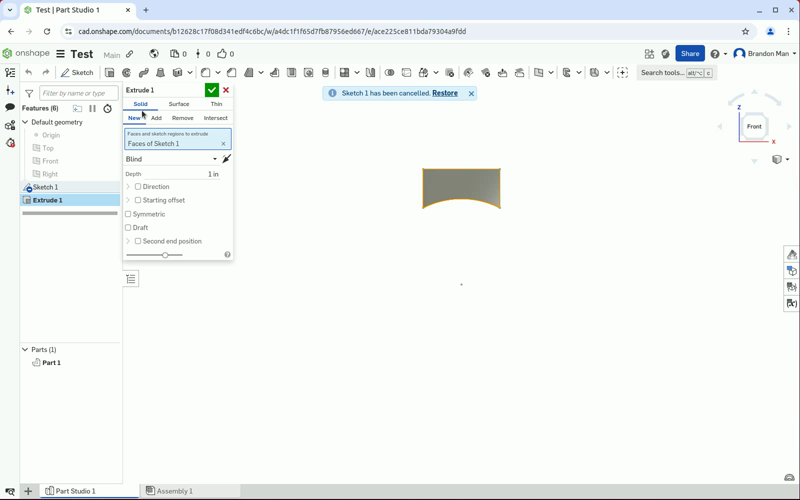
mouse_move(137, 120)
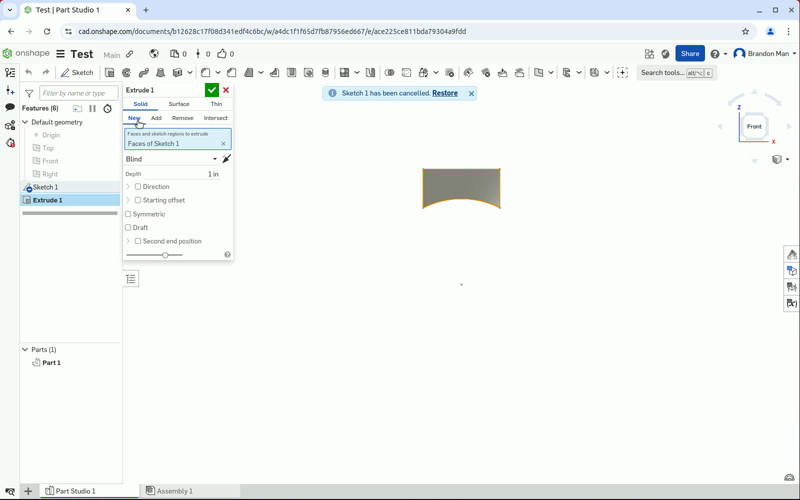
click(137, 120)
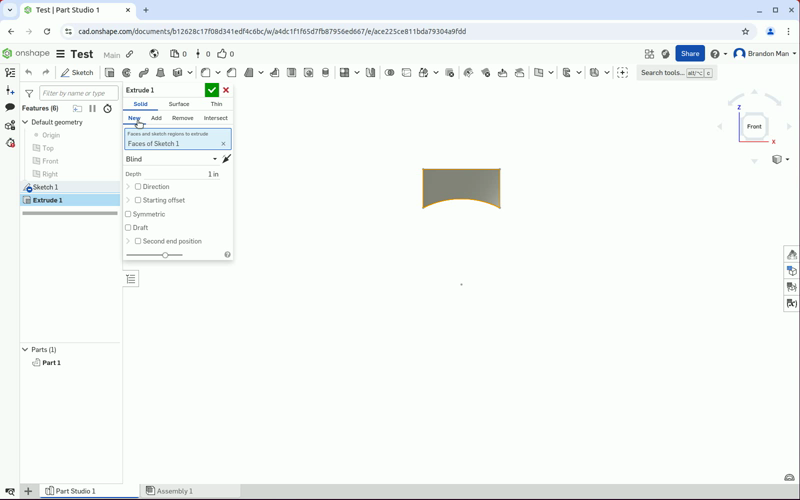
key(tab, 4)
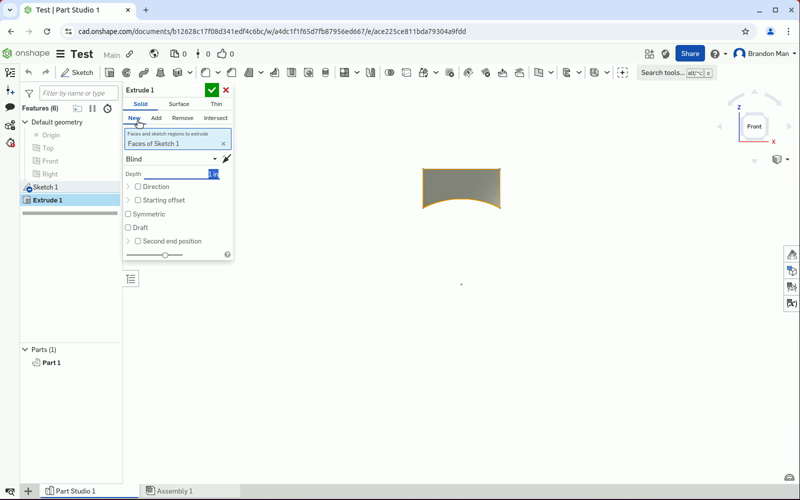
text(12.517)
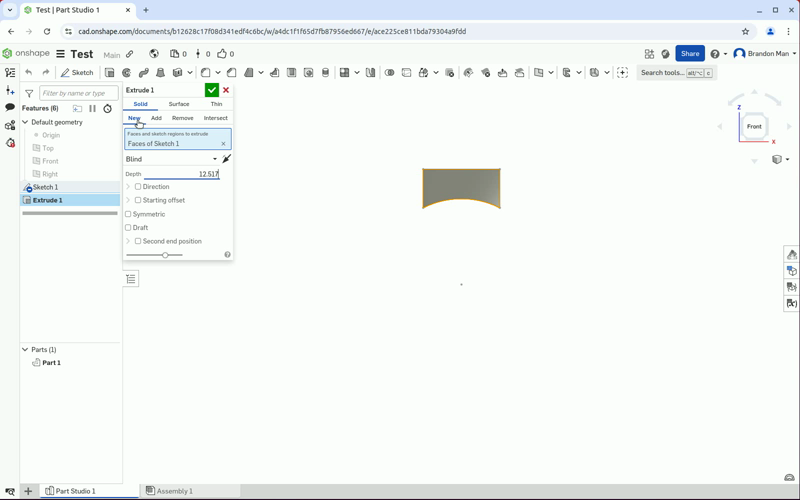
key(enter)
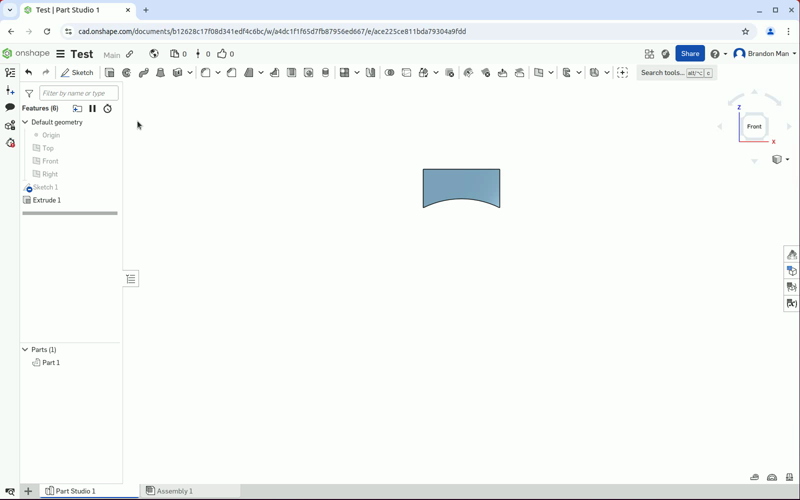
key(shift+h)
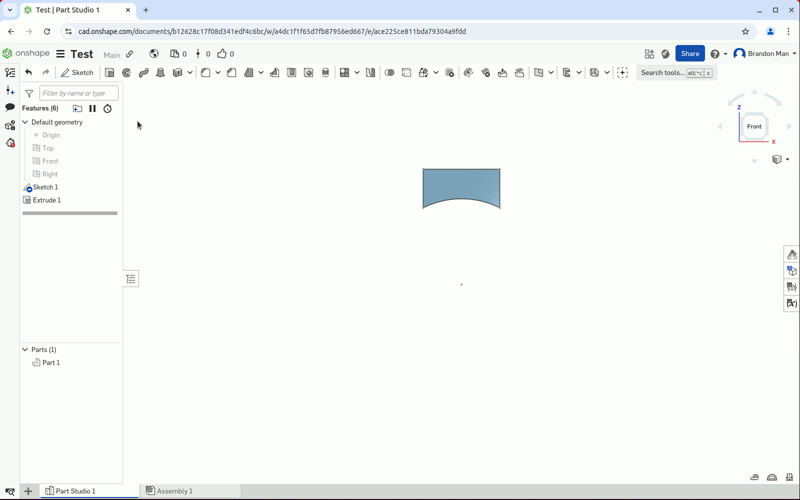
key(shift+h)
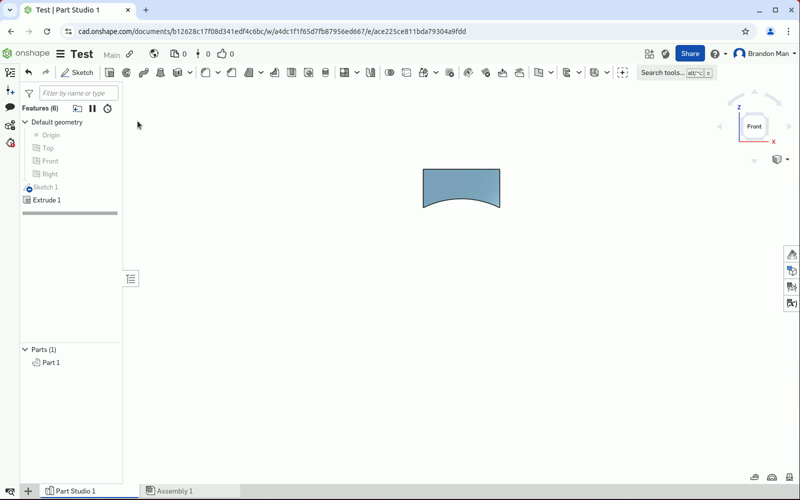
mouse_move(73, 189)
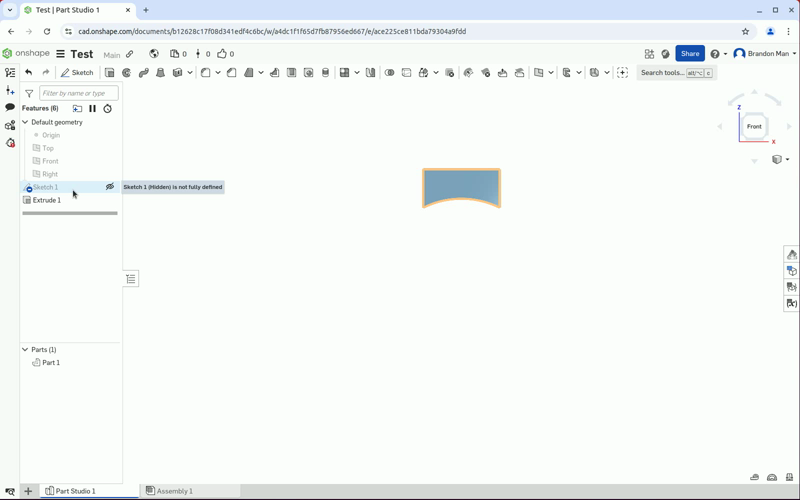
click(73, 189)
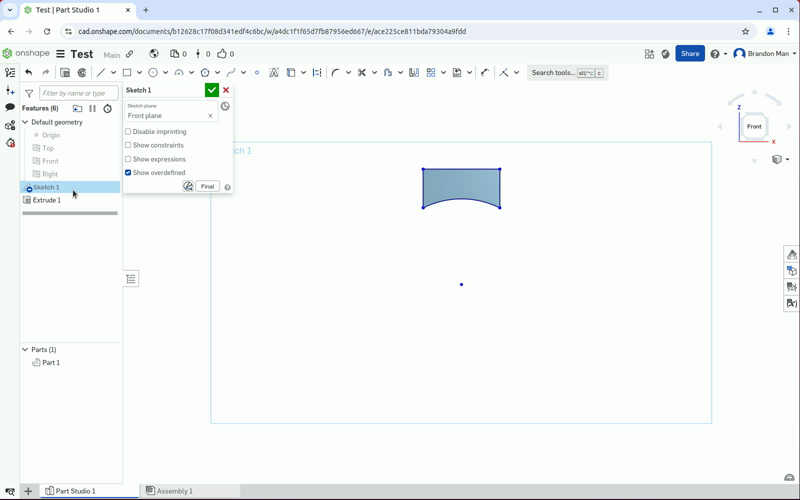
mouse_move(229, 92)
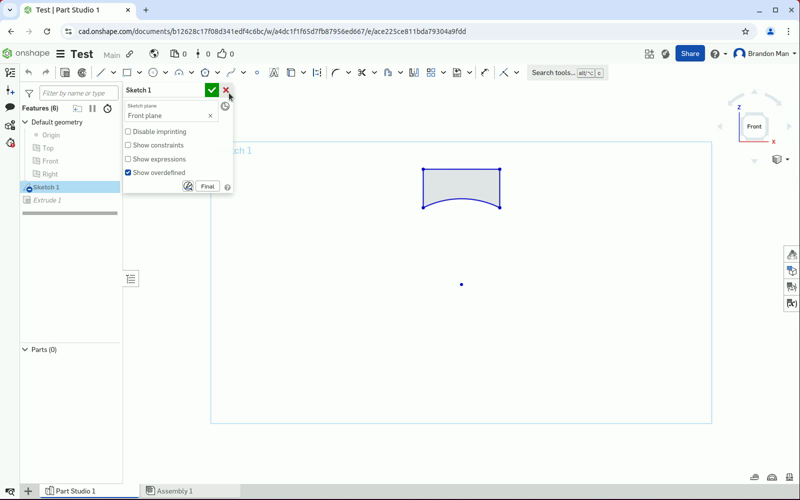
click(229, 92)
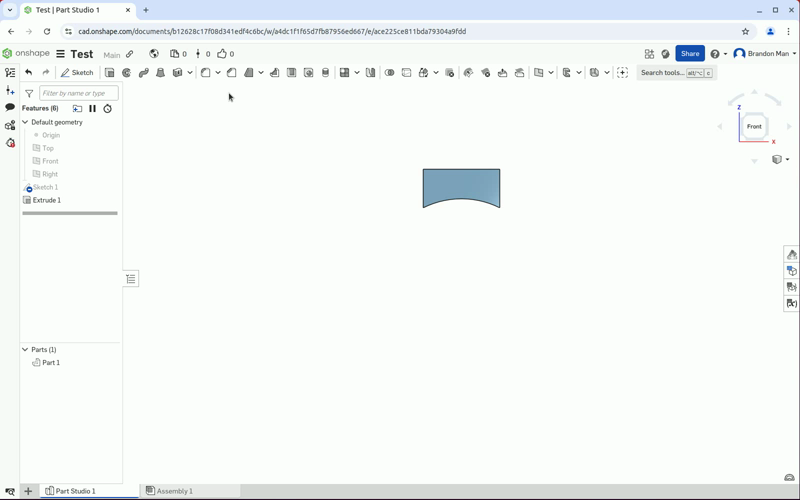
mouse_move(73, 352)
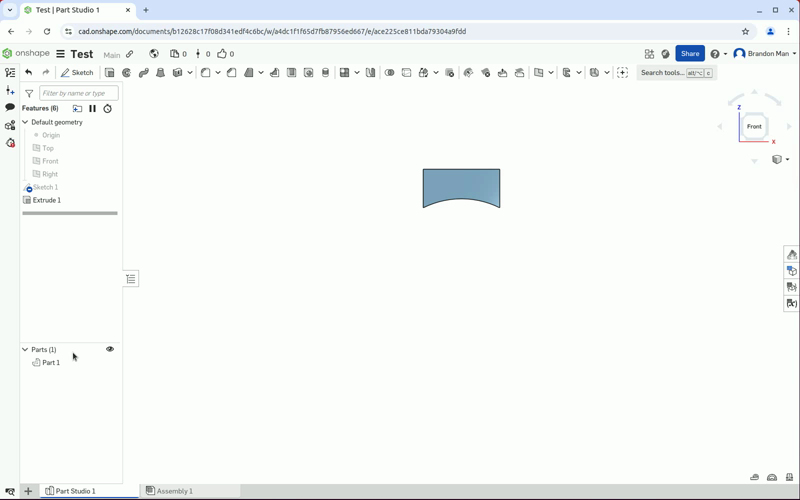
key(y)
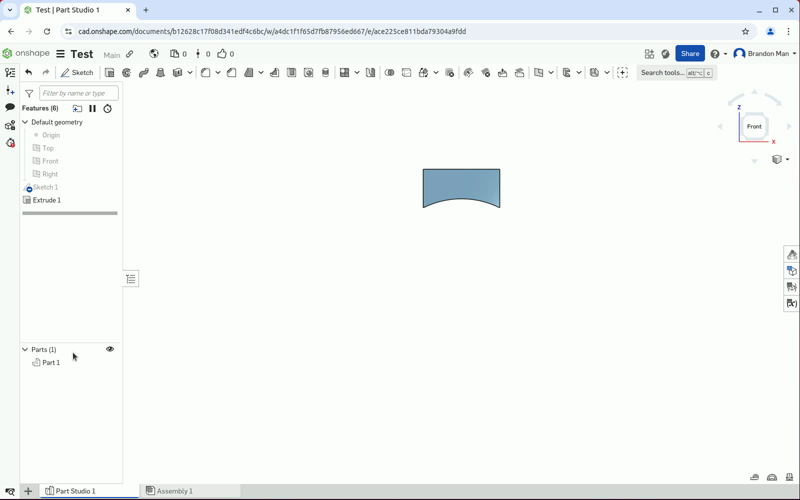
key(shift+p)
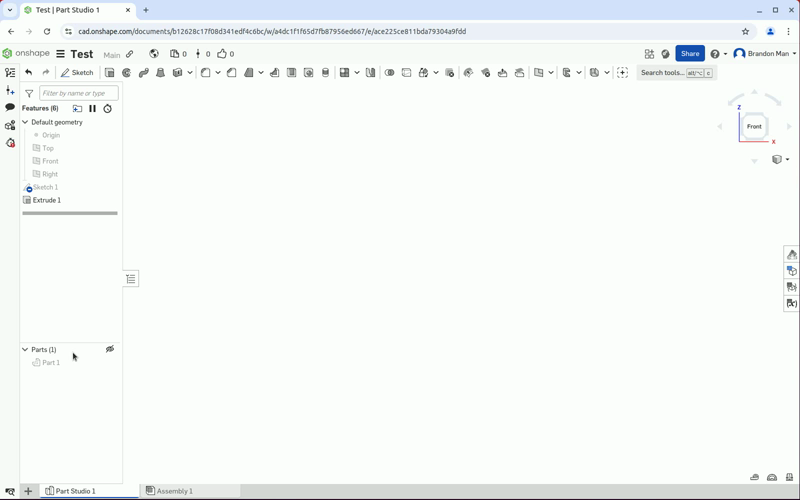
key(space)
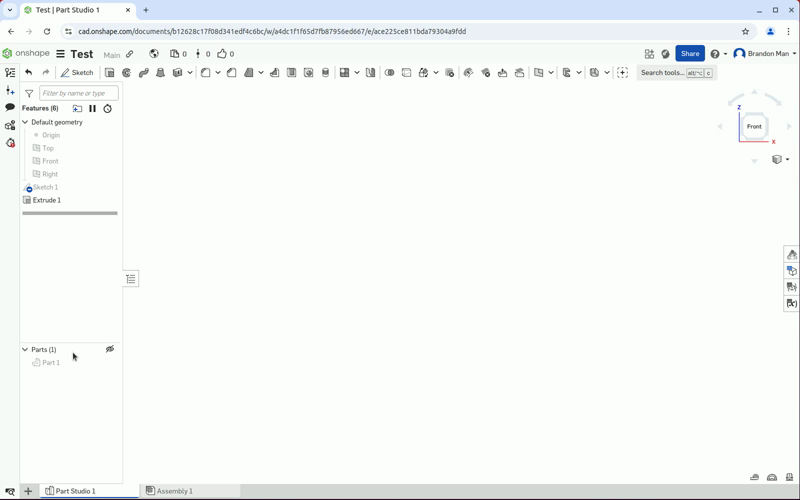
key_down(shift)
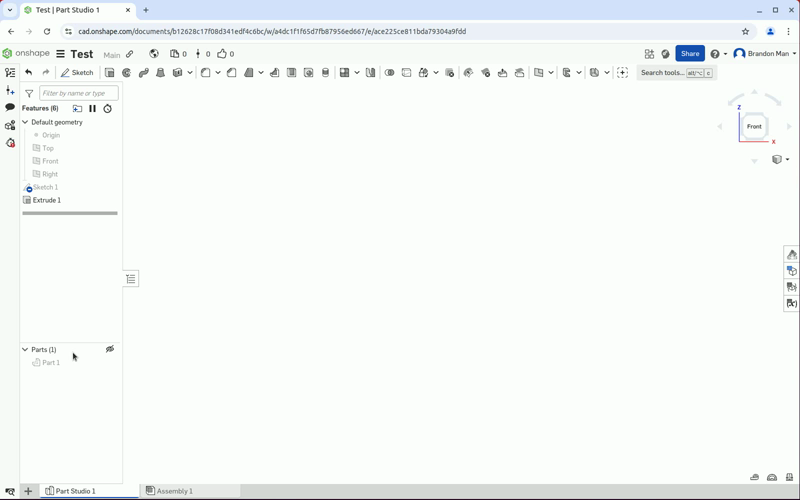
key(down)
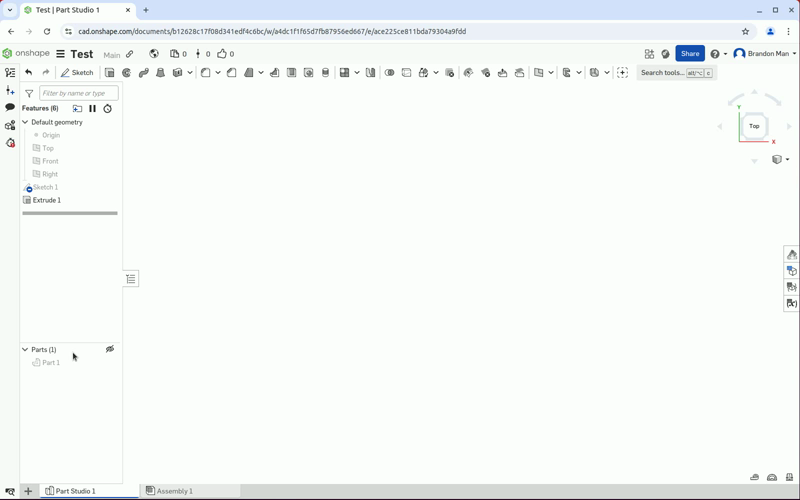
key_up(shift)
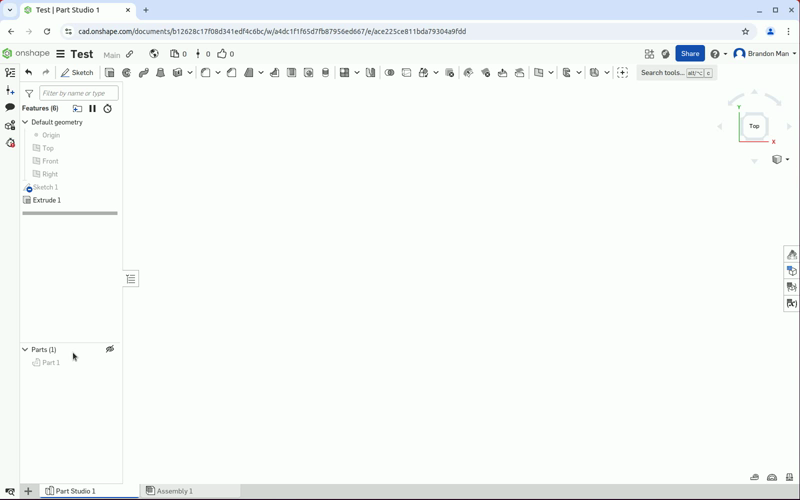
mouse_move(73, 352)
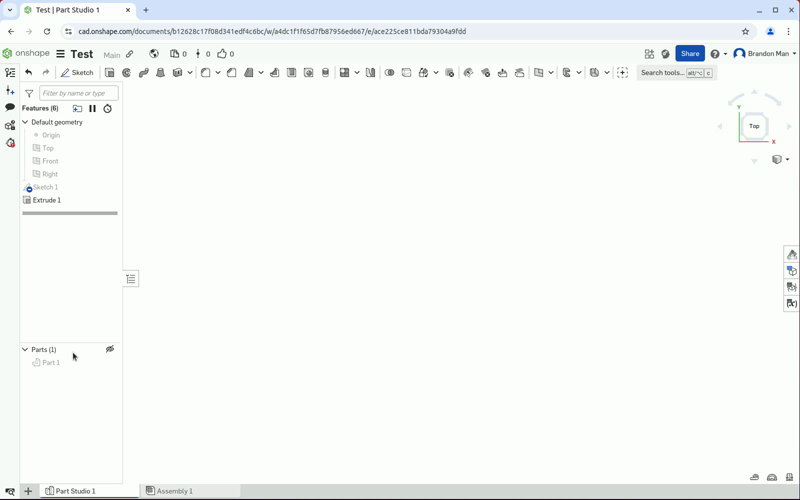
key(shift+y)
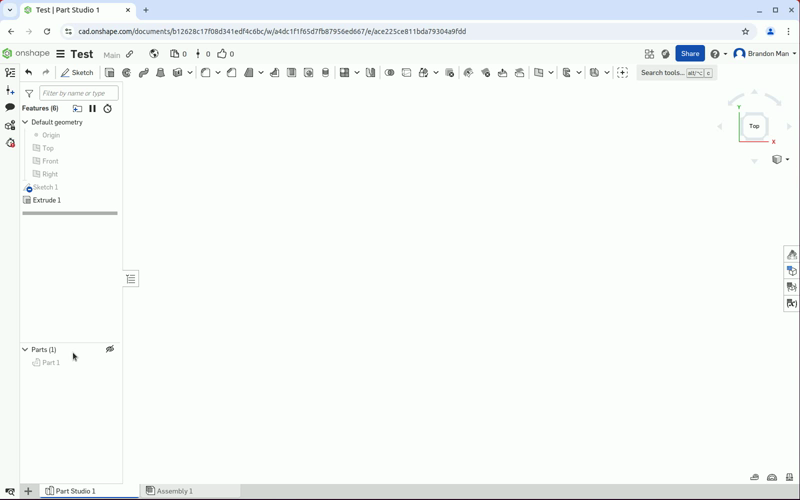
key(shift+s)
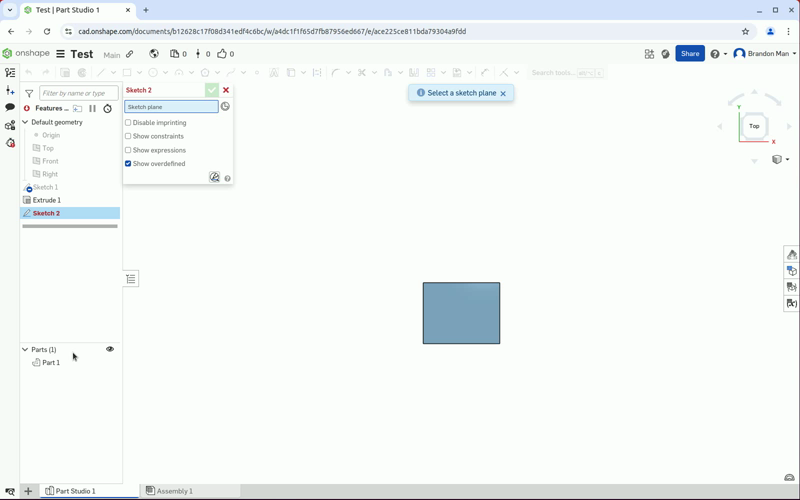
mouse_move(73, 150)
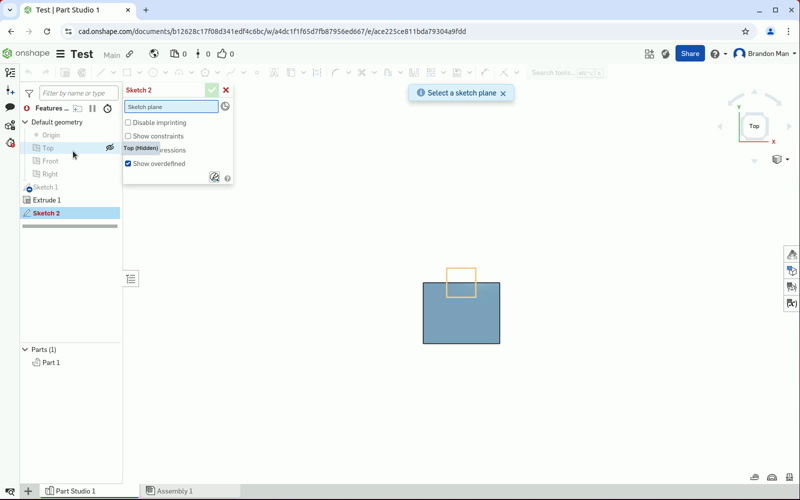
click(73, 150)
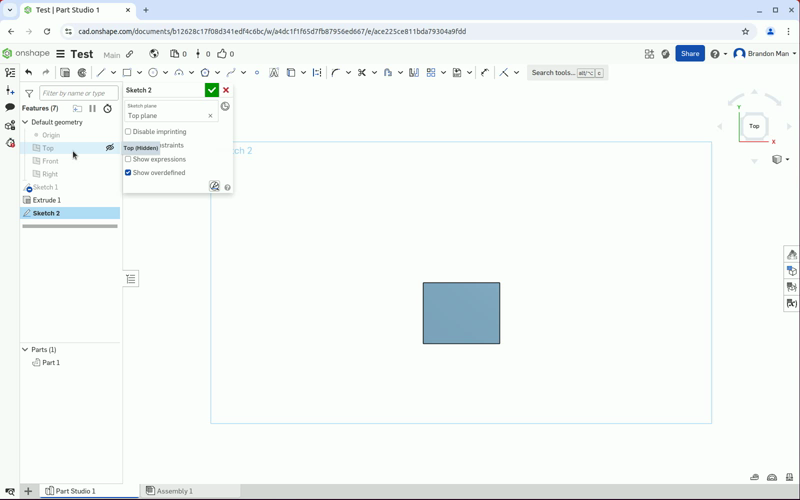
mouse_move(73, 352)
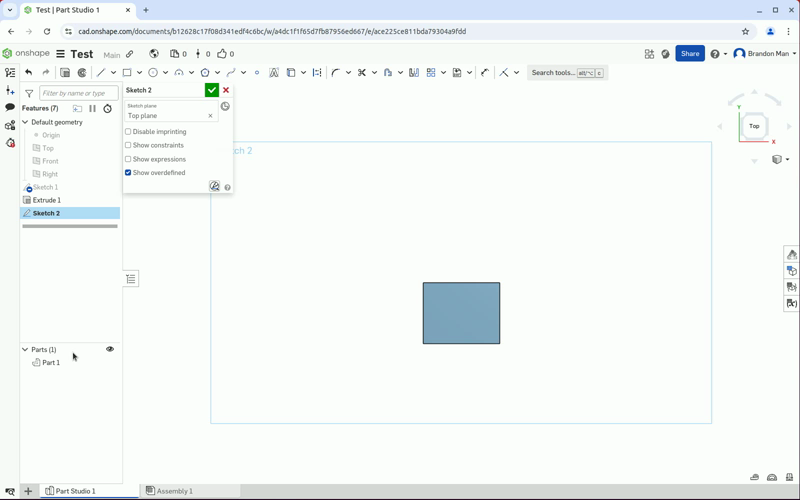
key(y)
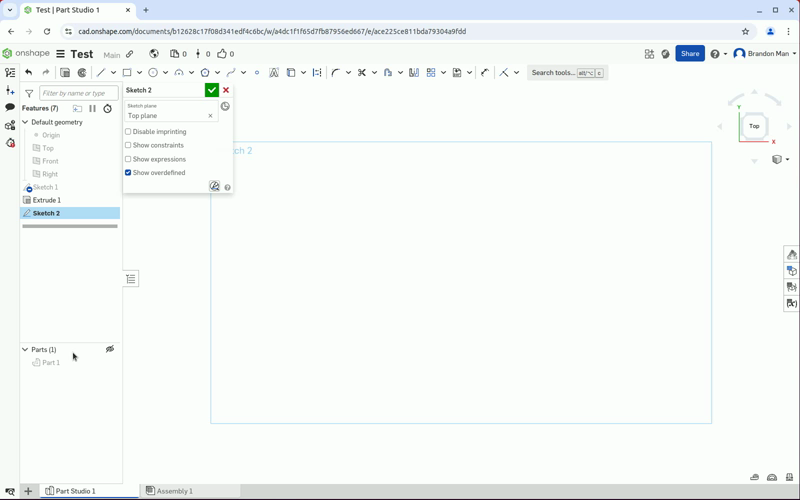
key(c)
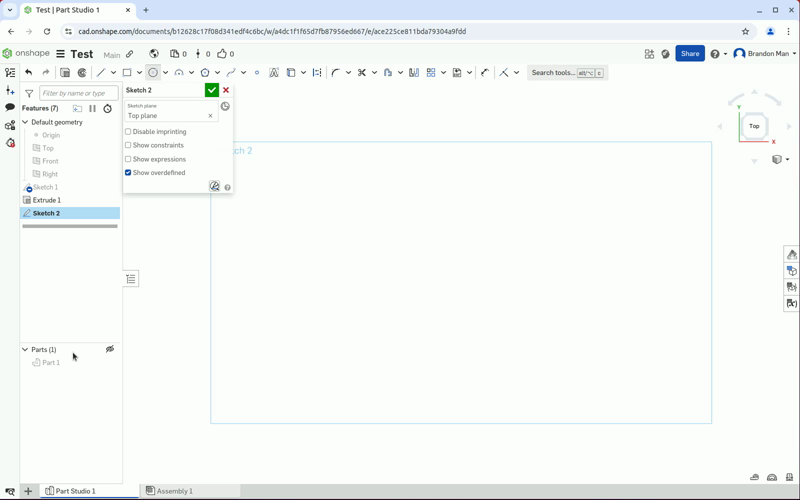
key_down(shift)
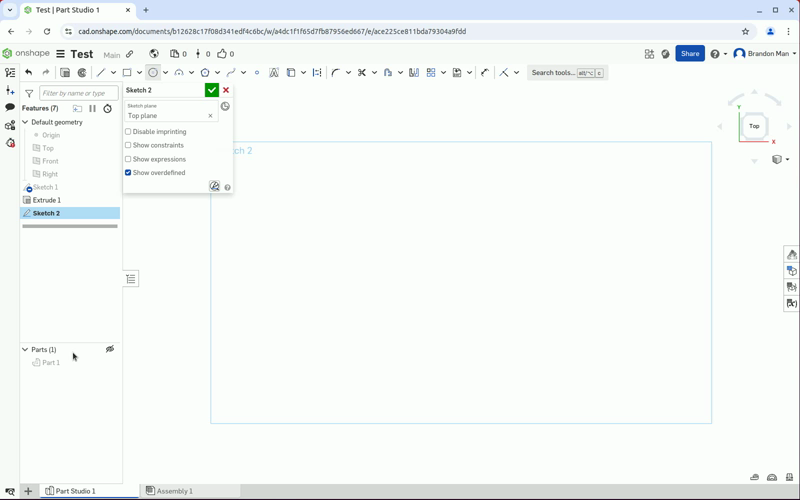
mouse_move(461, 312)
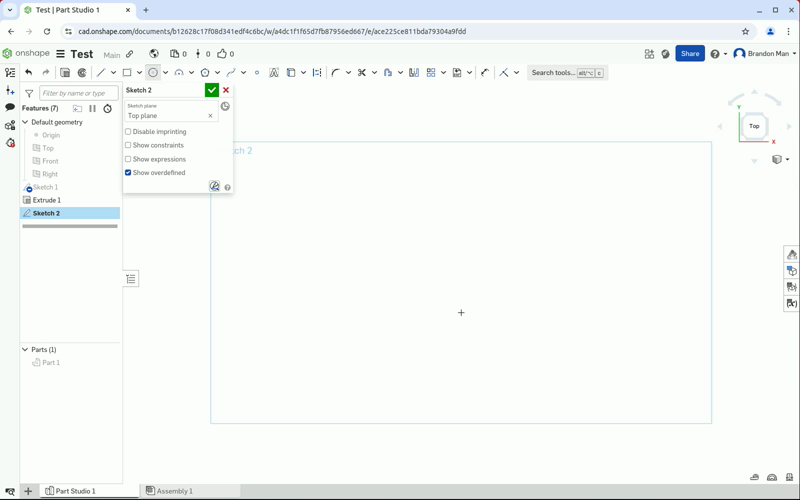
click(461, 312)
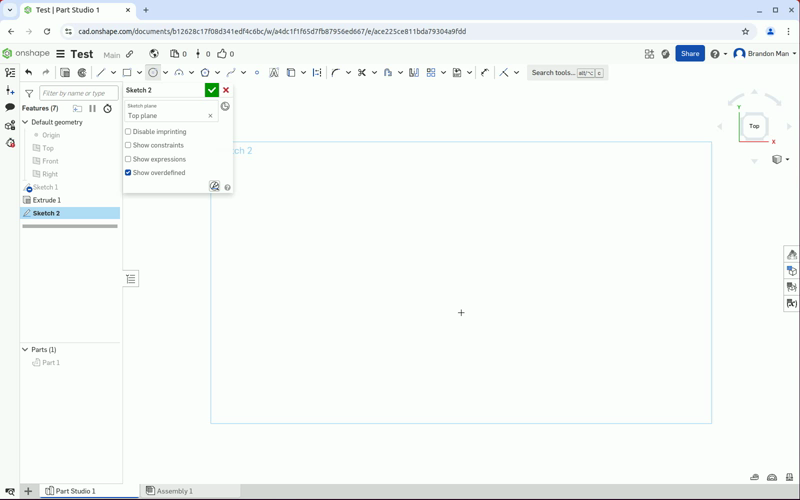
key_up(shift)
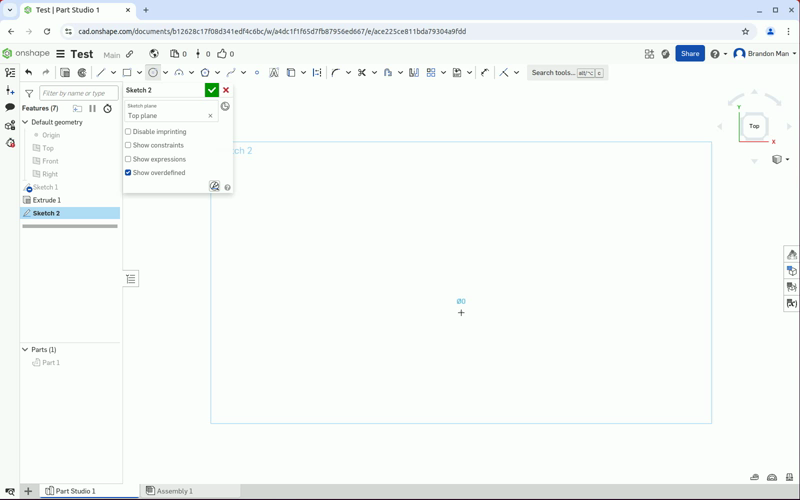
mouse_move(486, 312)
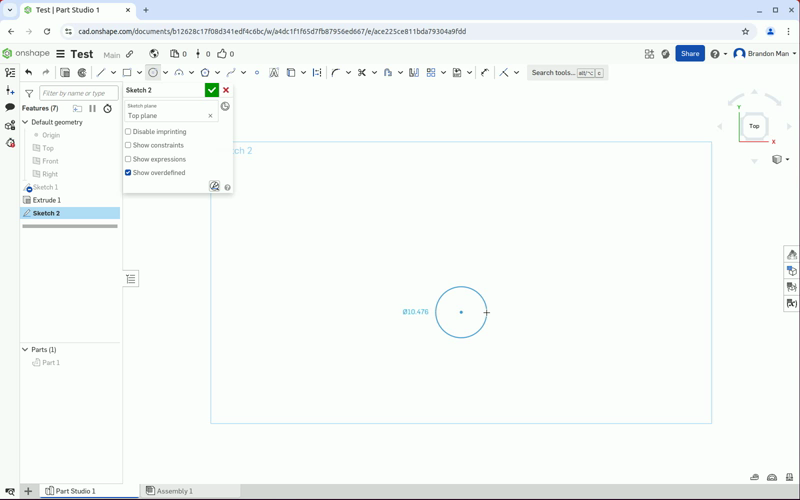
click(486, 312)
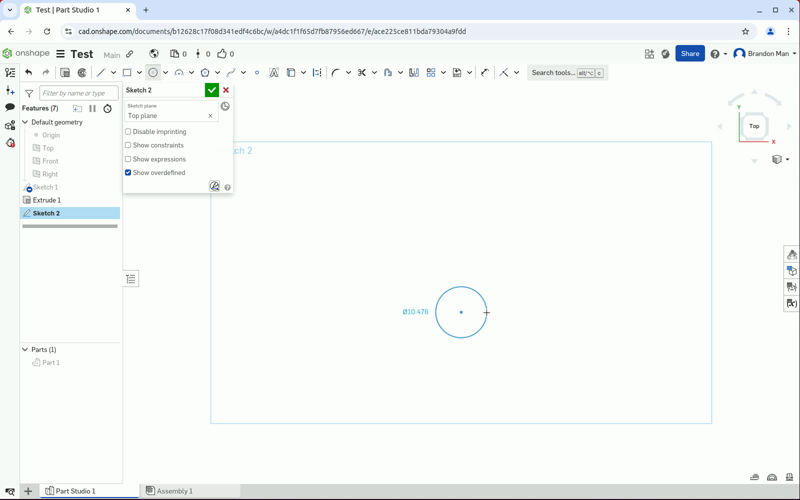
key(esc)
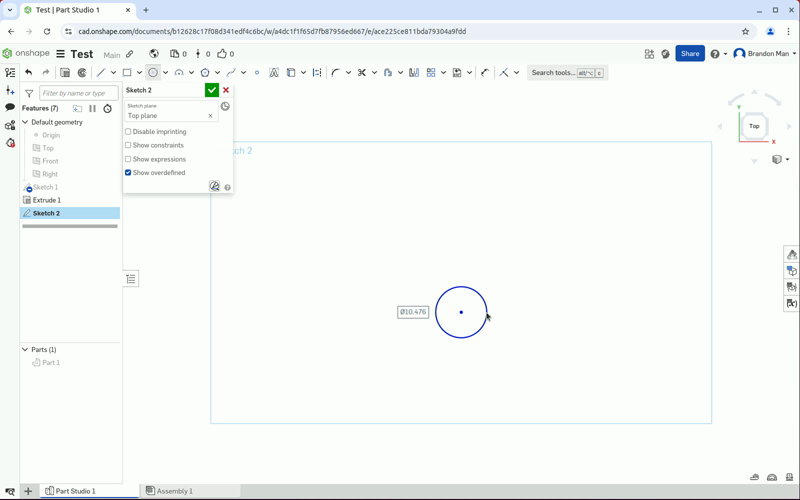
mouse_move(460, 332)
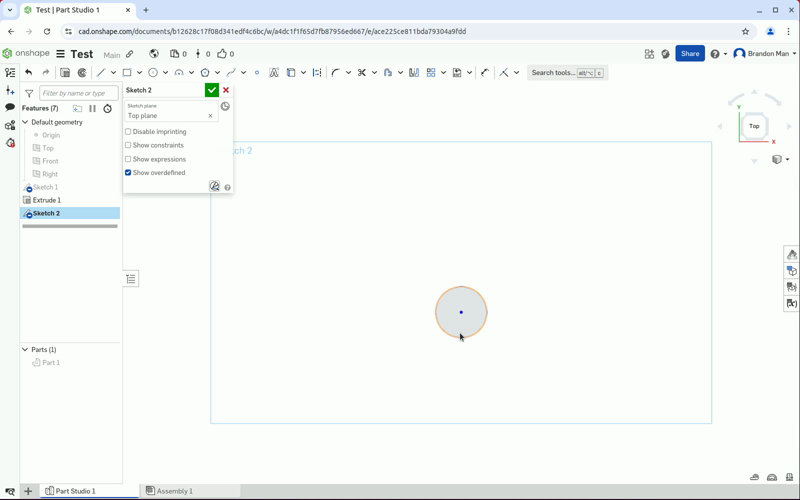
click(460, 332)
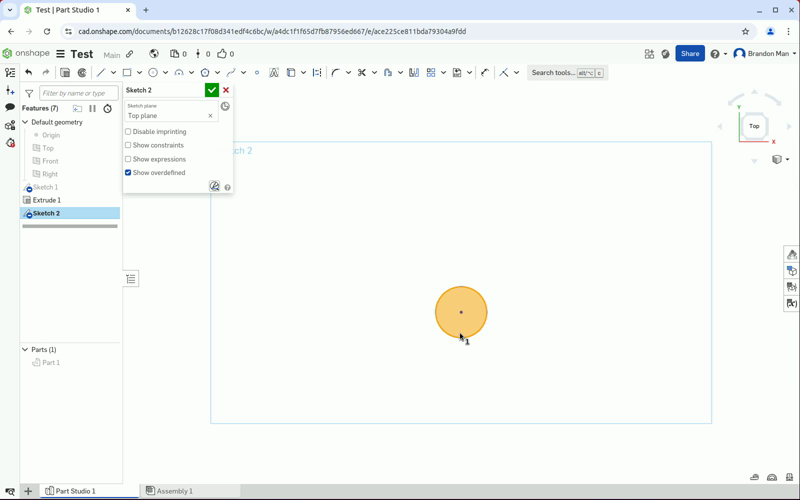
mouse_move(73, 352)
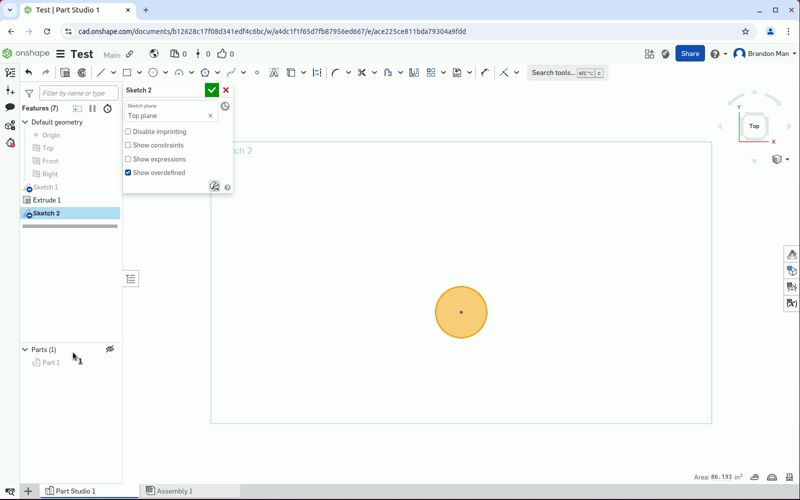
key(shift+y)
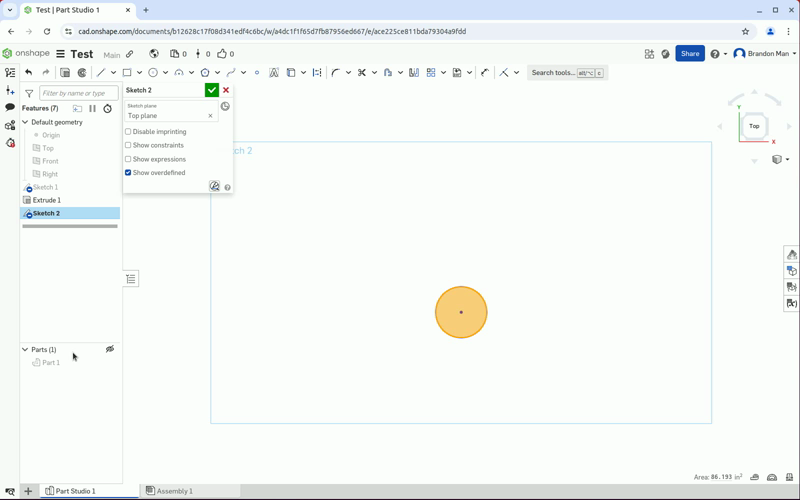
key(shift+e)
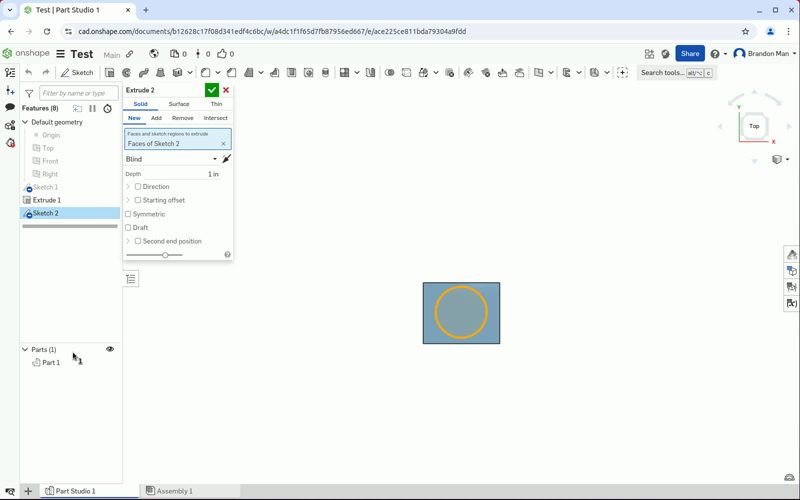
mouse_move(143, 106)
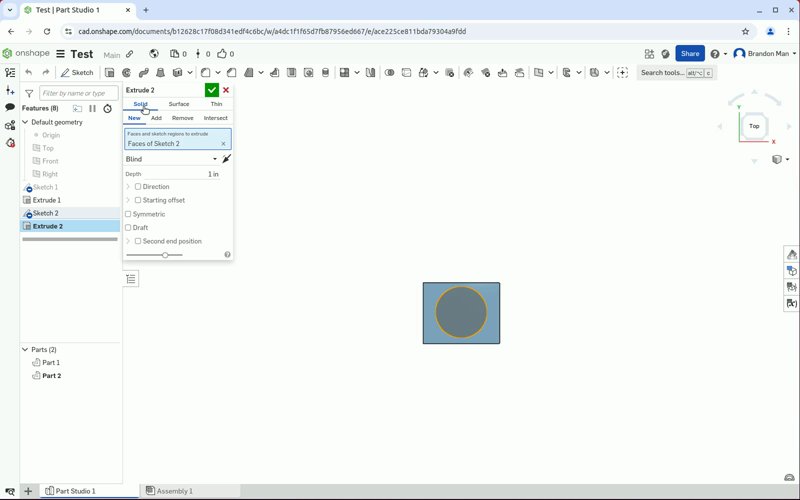
click(143, 106)
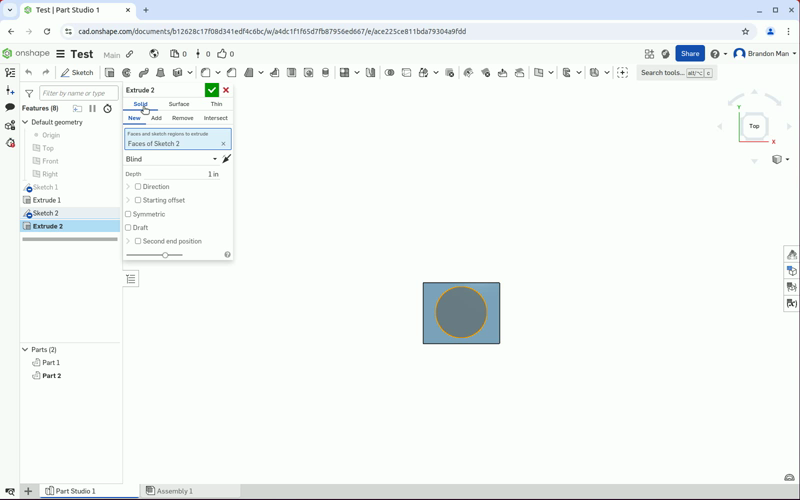
mouse_move(186, 120)
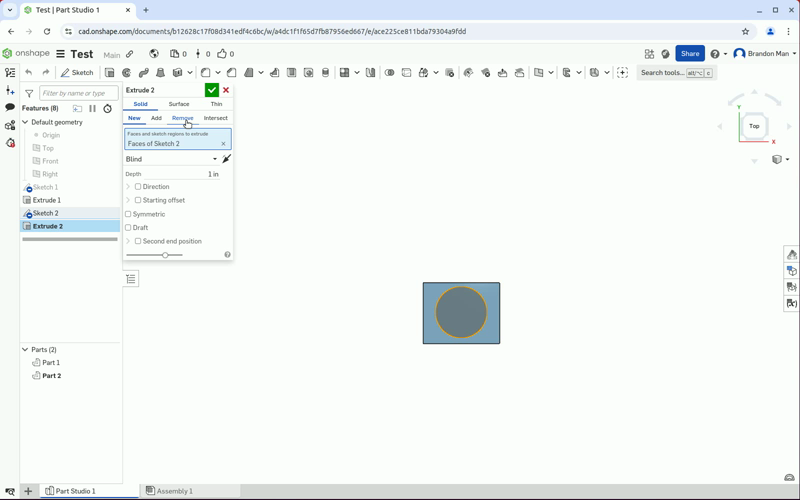
click(186, 120)
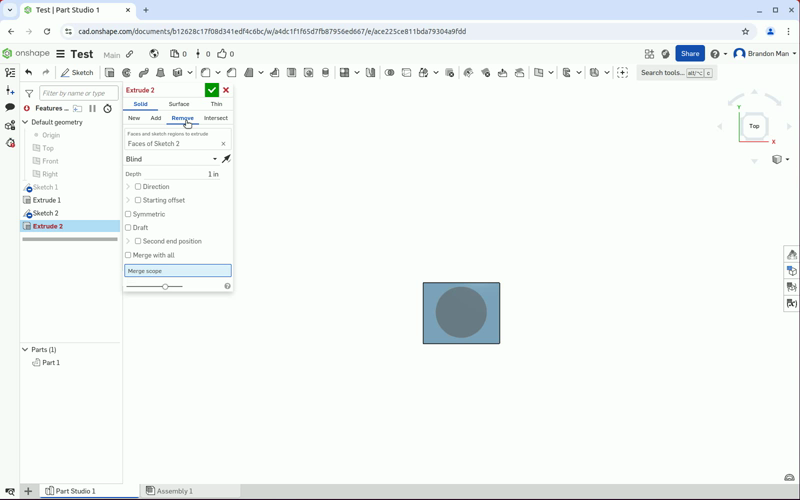
key(tab, 4)
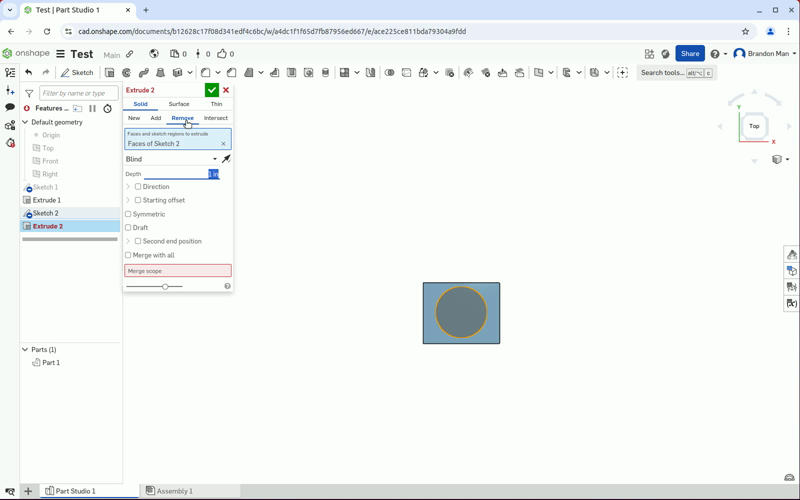
text(61.622)
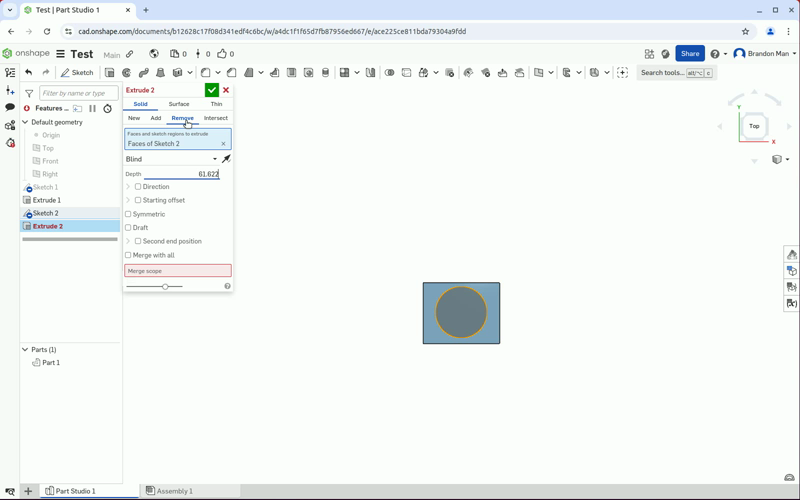
key(tab, 3)
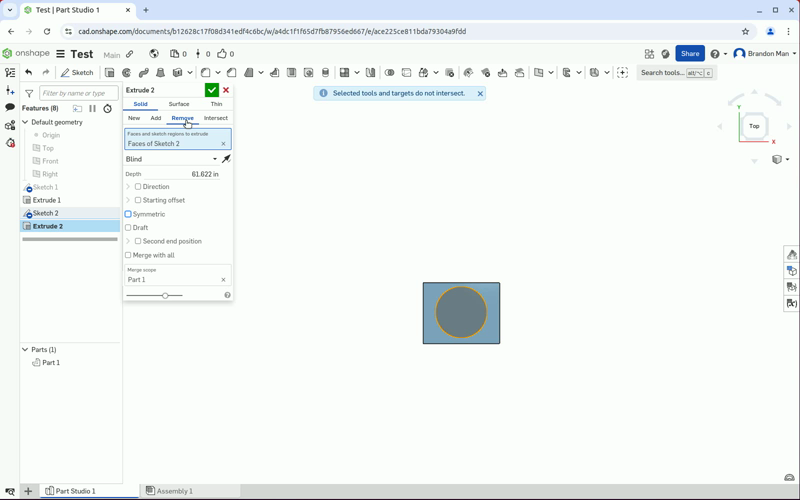
key(space)
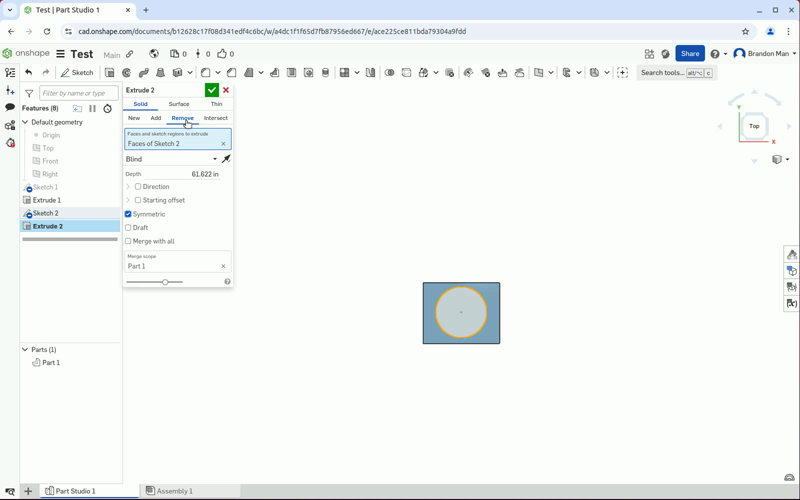
key(tab, 2)
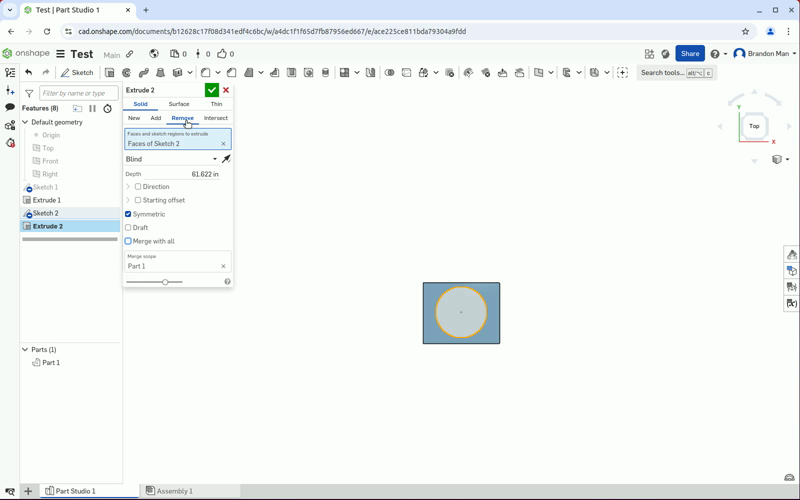
key(space)
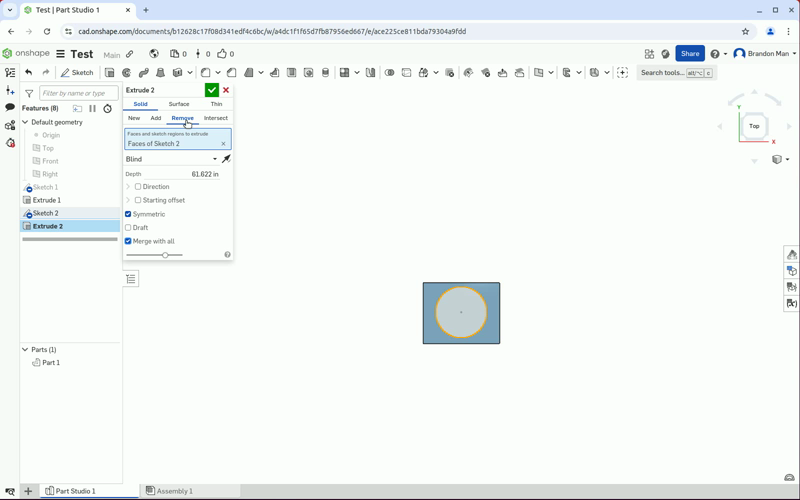
key(enter)
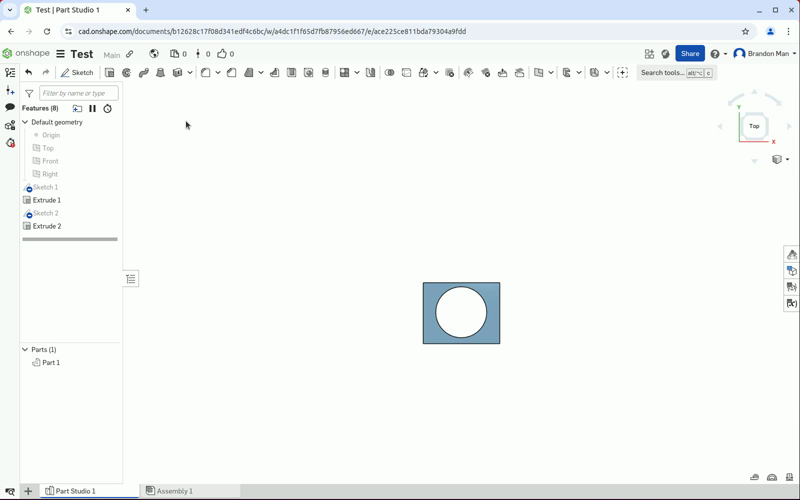
key(shift+h)
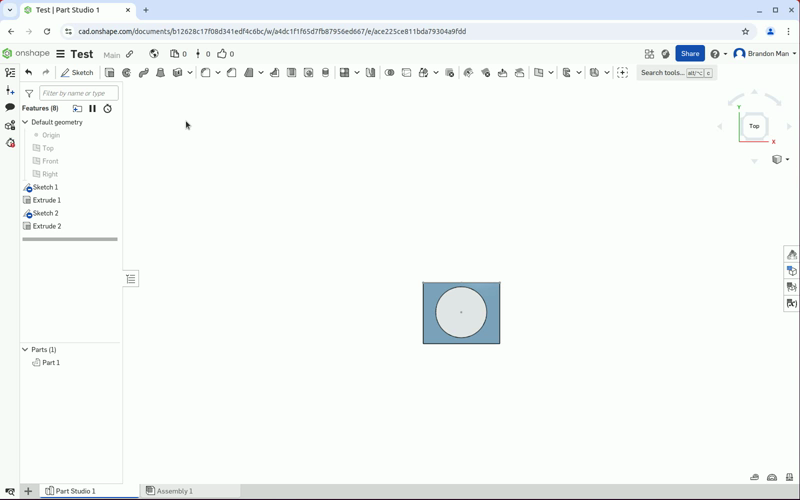
key(shift+h)
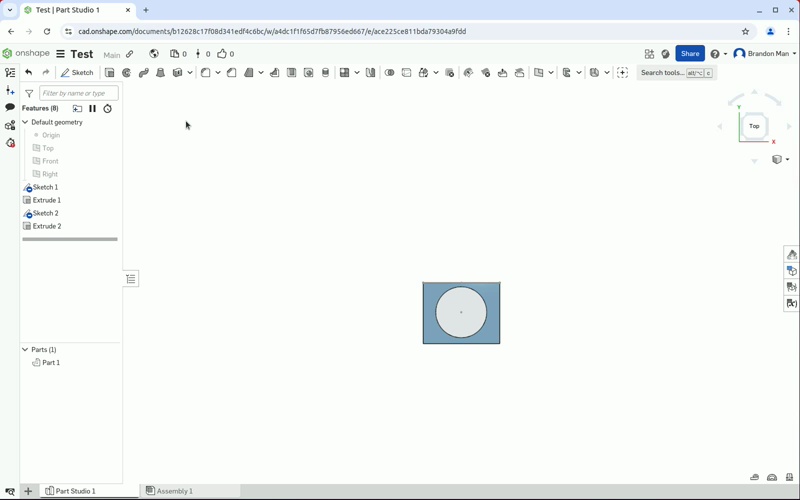
key(shift+7)
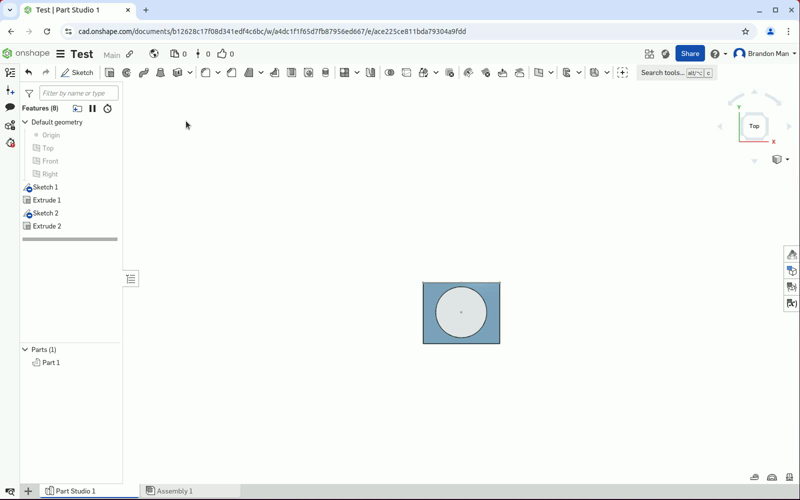
key(up, 3)
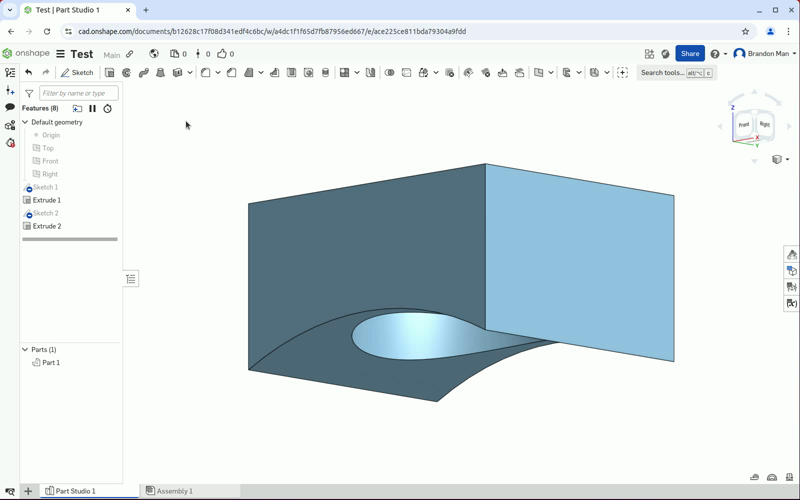
key(left, 3)
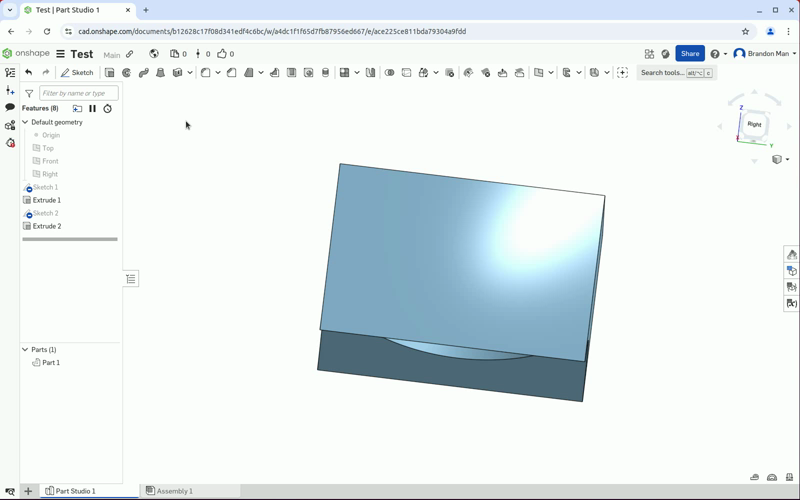
key(right, 3)
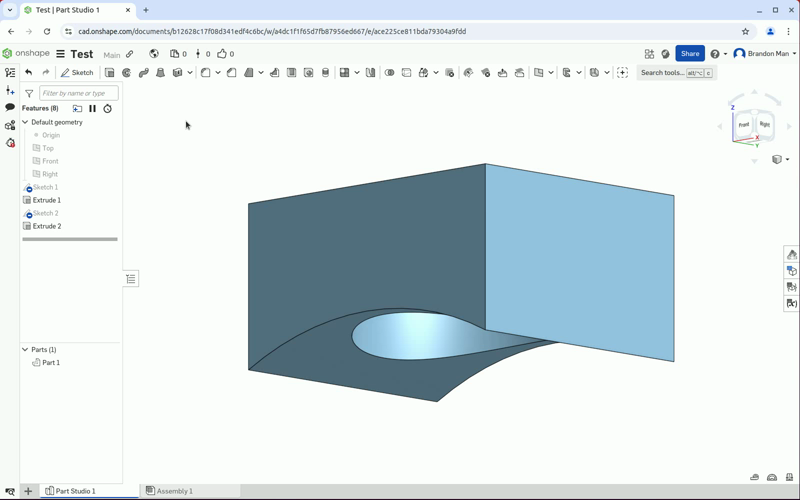
key(down, 3)
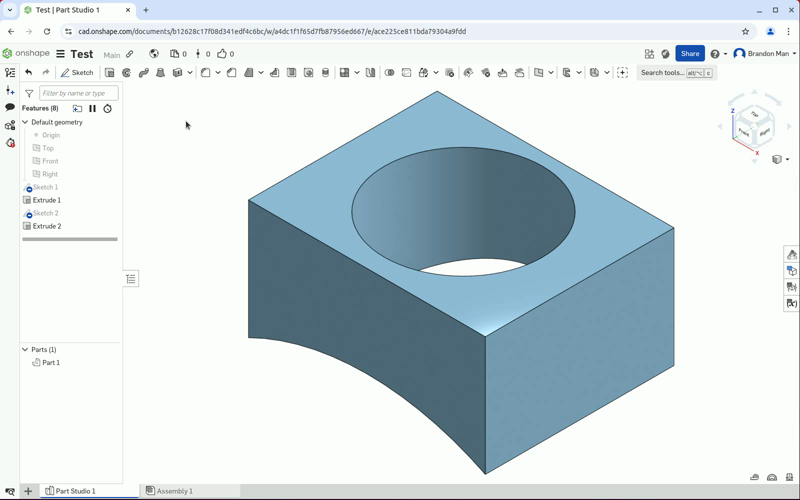
mouse_move(73, 189)
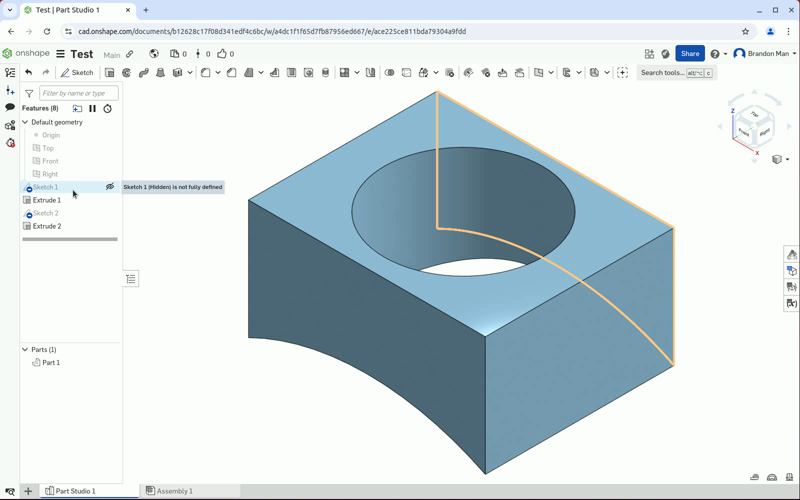
click(73, 189)